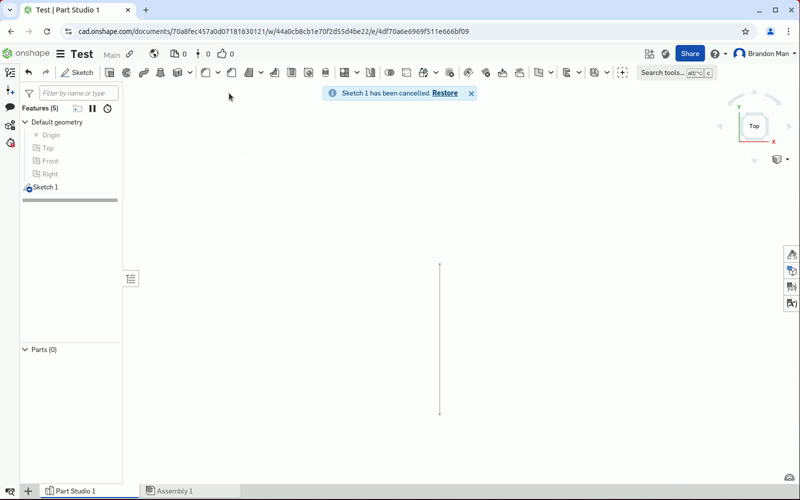
key(shift+h)
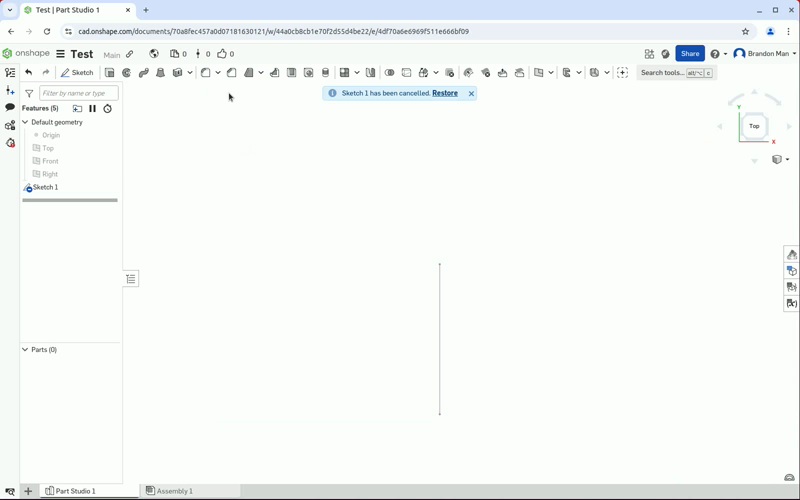
key(shift+s)
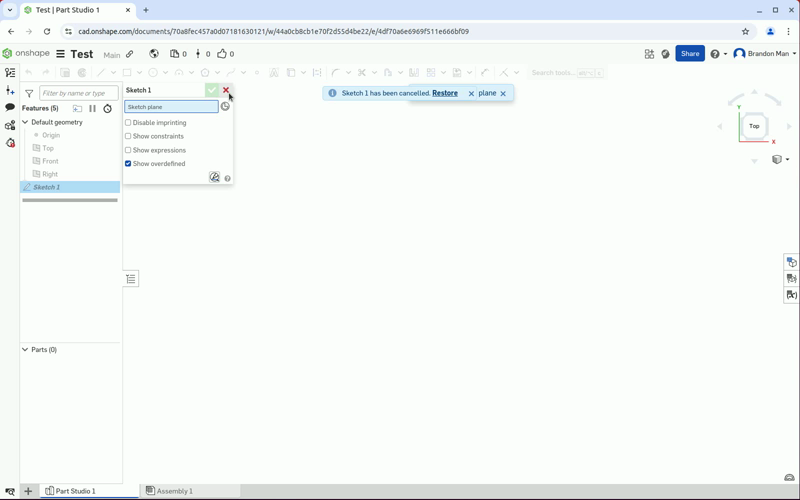
mouse_move(73, 150)
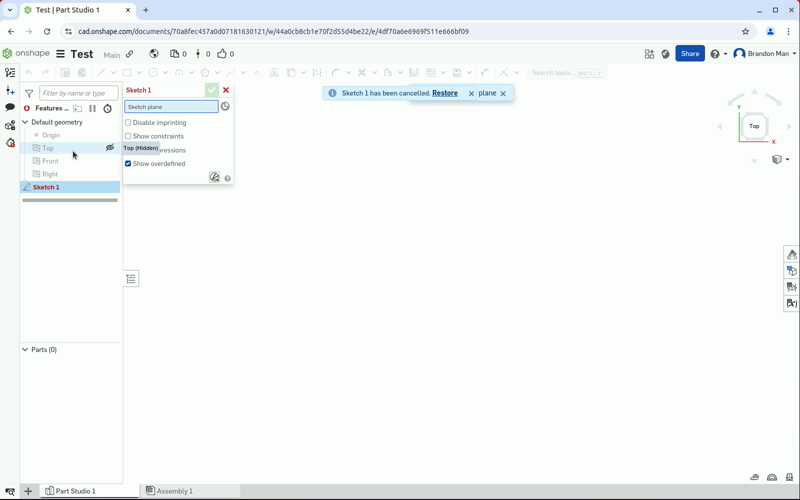
click(73, 150)
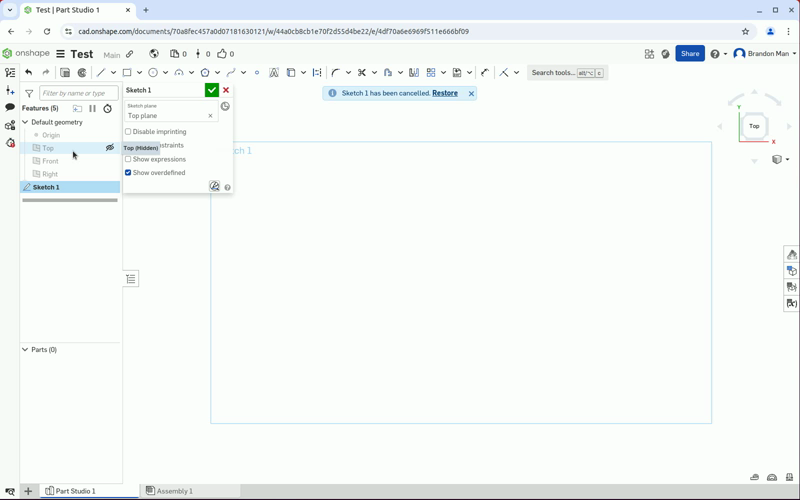
mouse_move(73, 352)
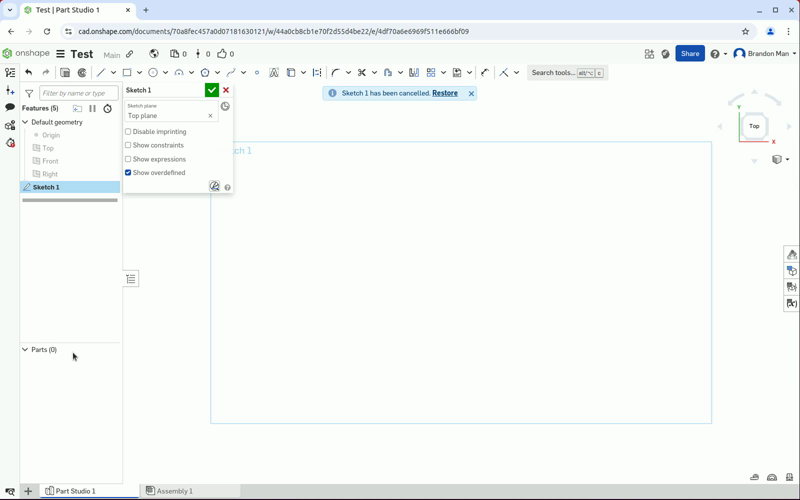
key(y)
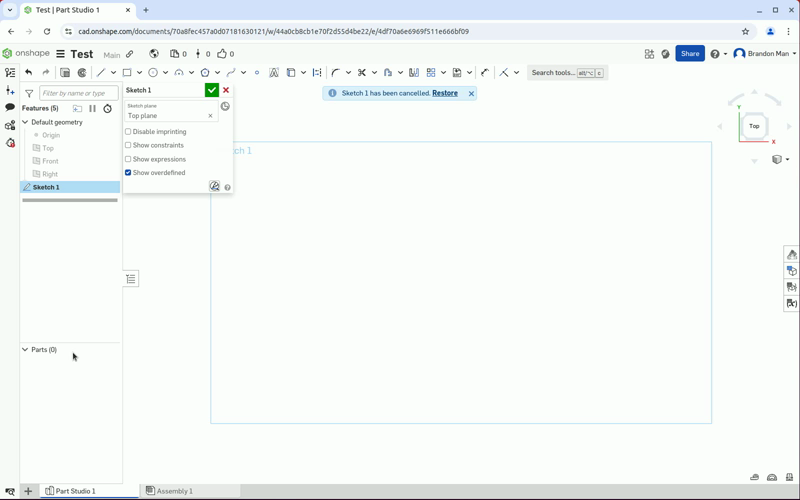
key(c)
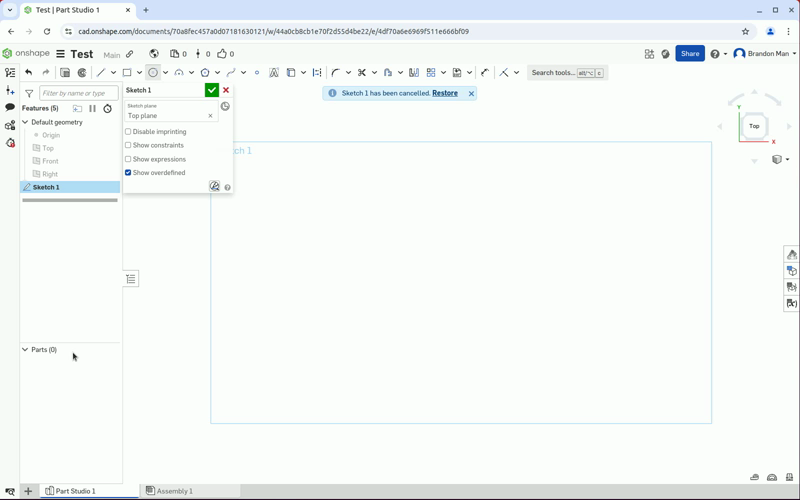
key_down(shift)
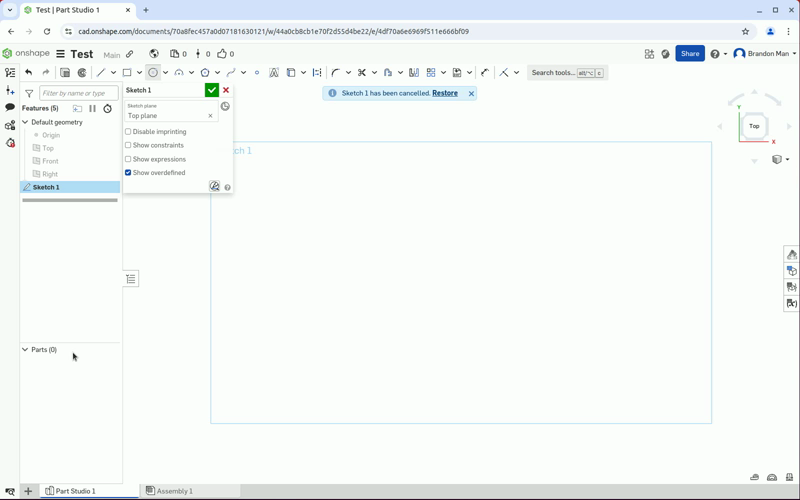
mouse_move(461, 282)
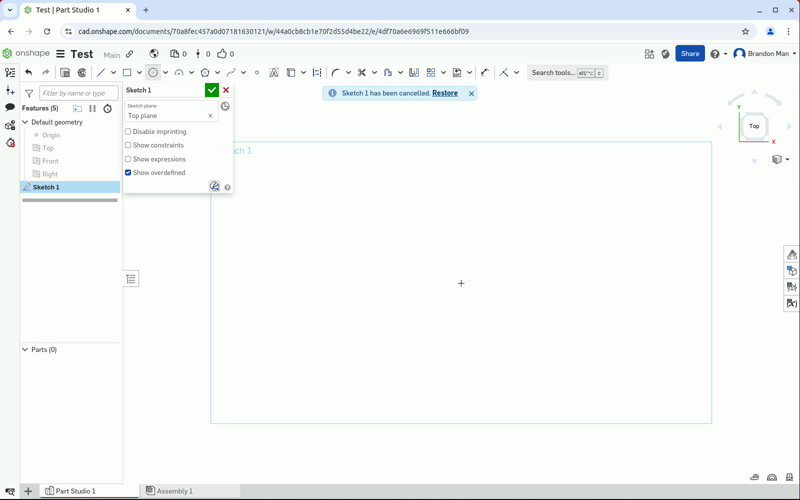
click(461, 282)
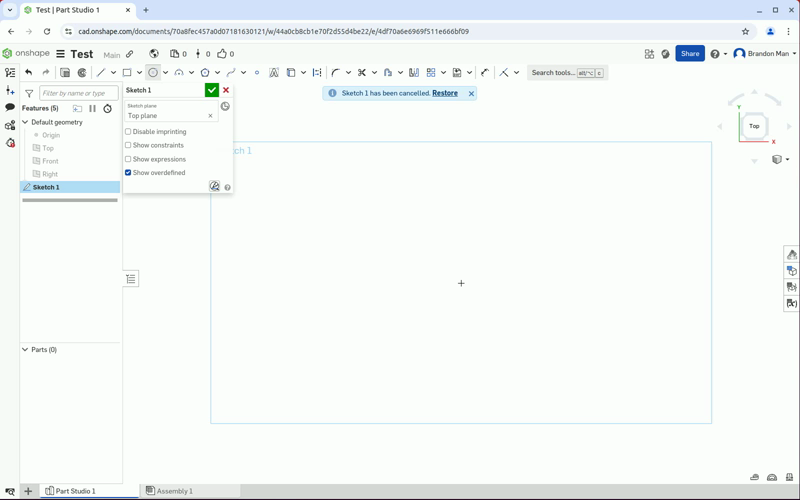
key_up(shift)
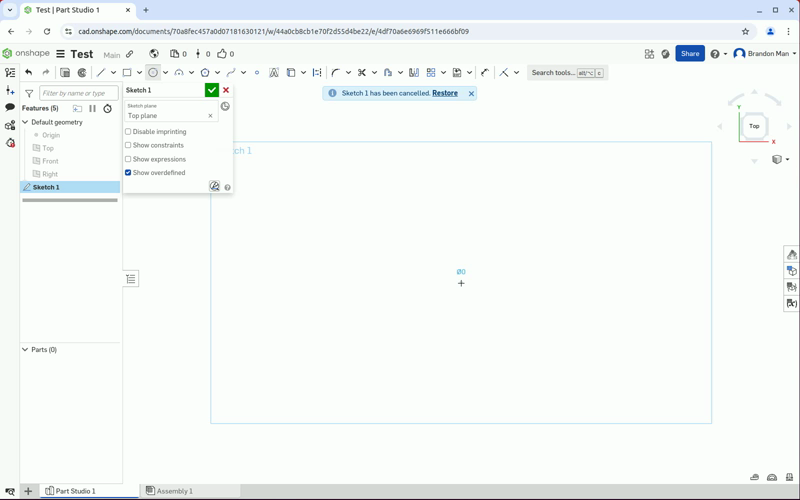
mouse_move(472, 282)
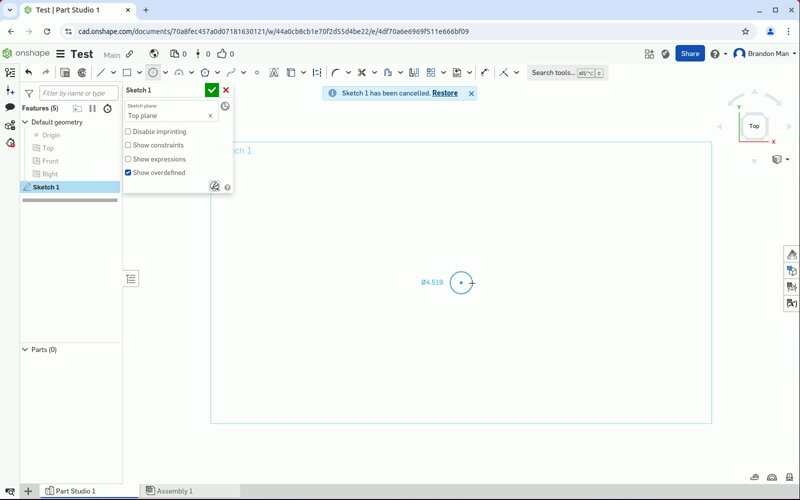
click(472, 282)
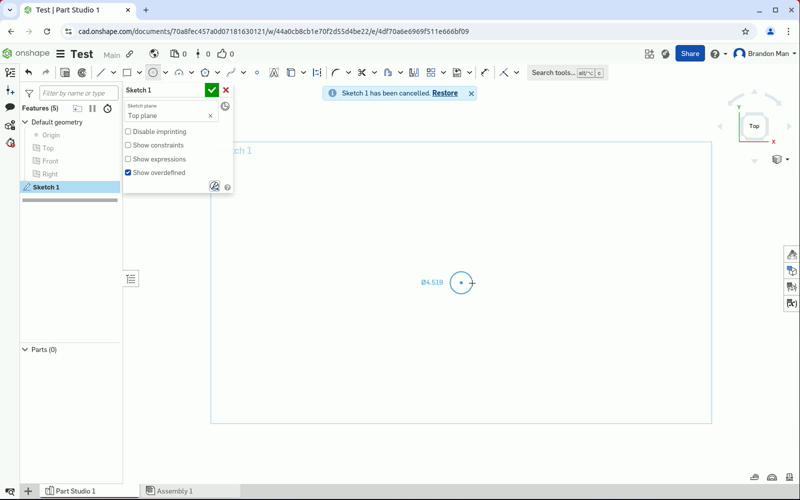
key(esc)
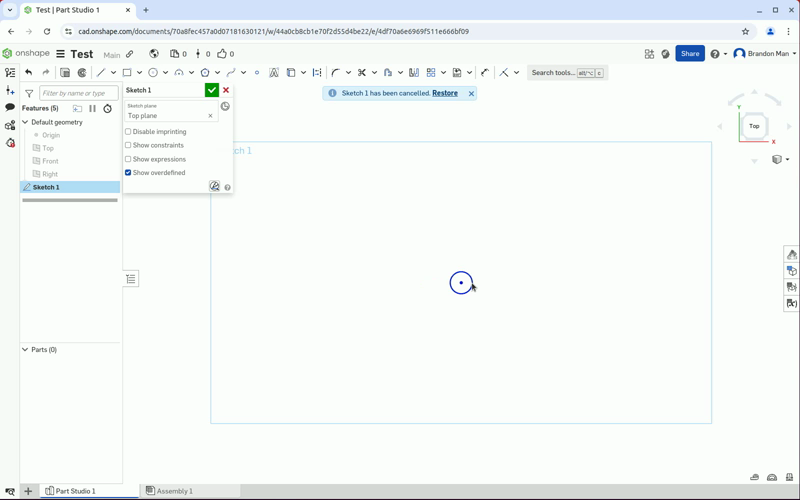
key(c)
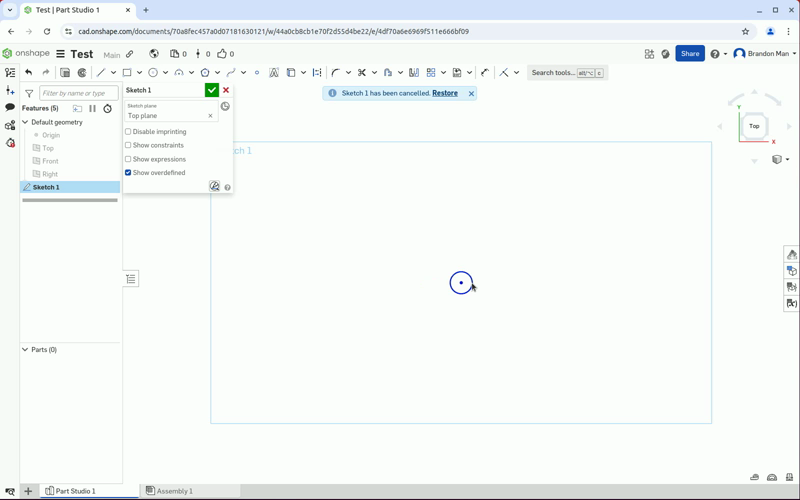
key_down(shift)
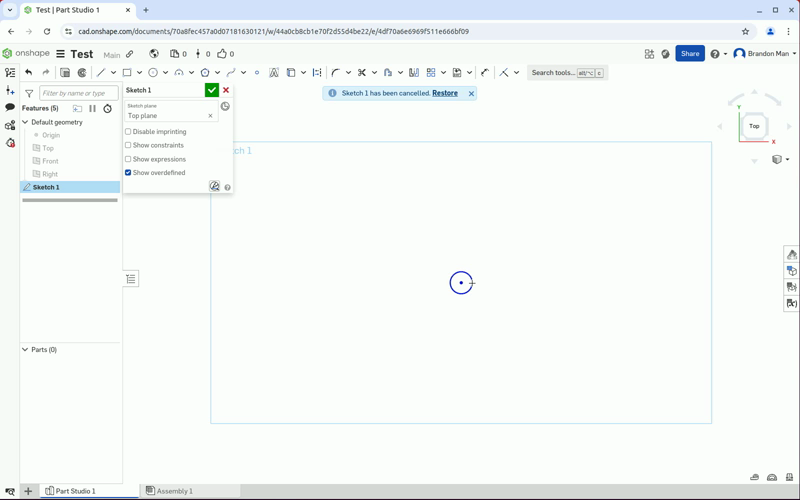
mouse_move(461, 282)
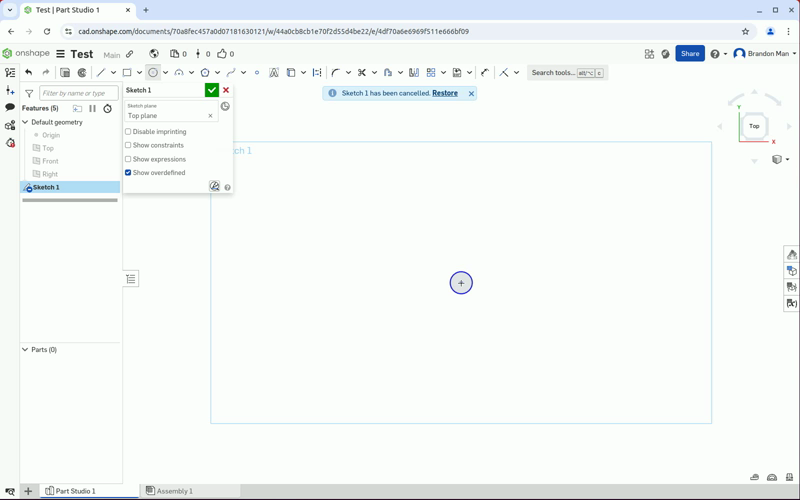
click(461, 282)
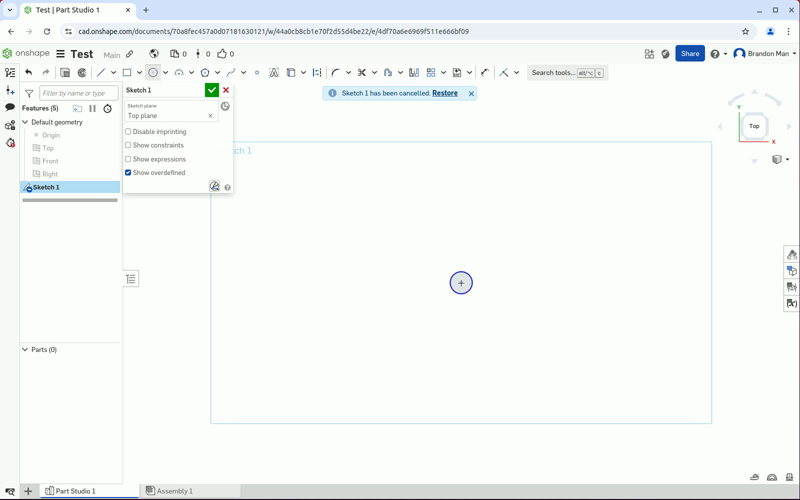
key_up(shift)
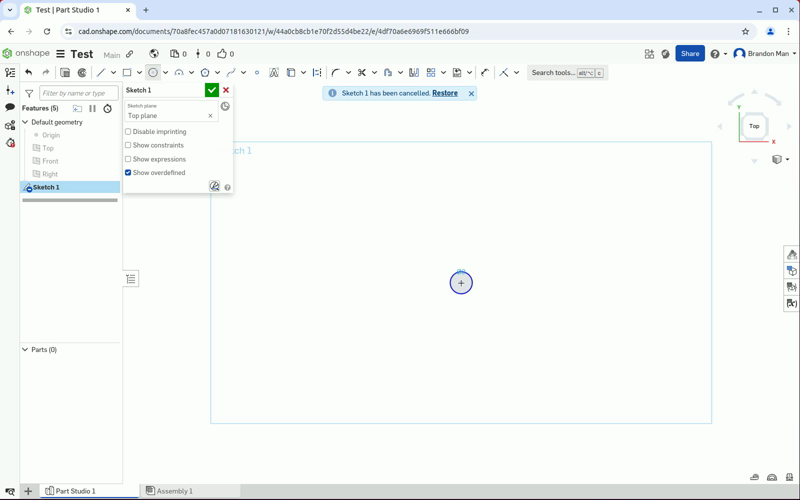
mouse_move(470, 282)
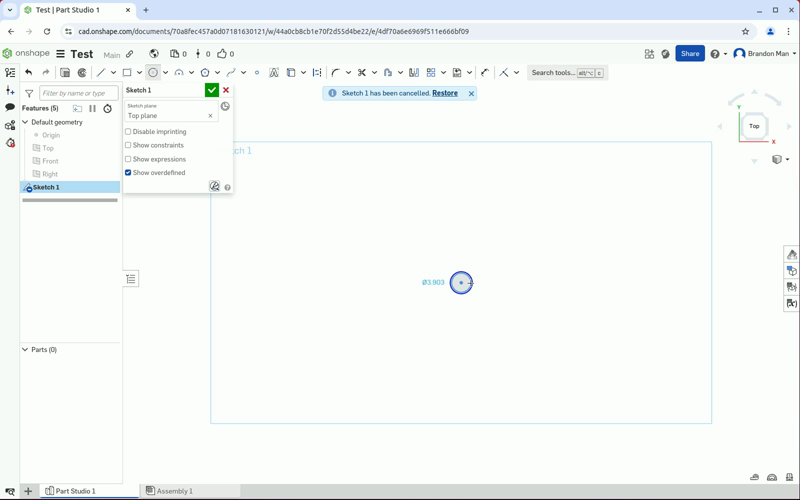
scroll(6)
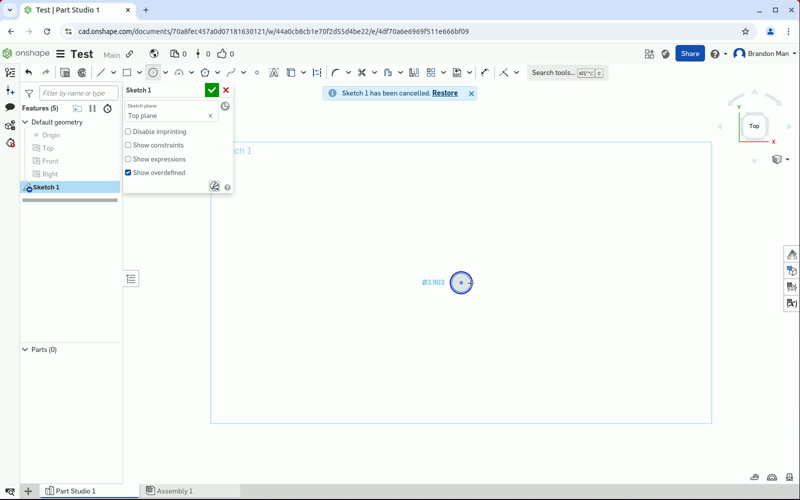
scroll(6)
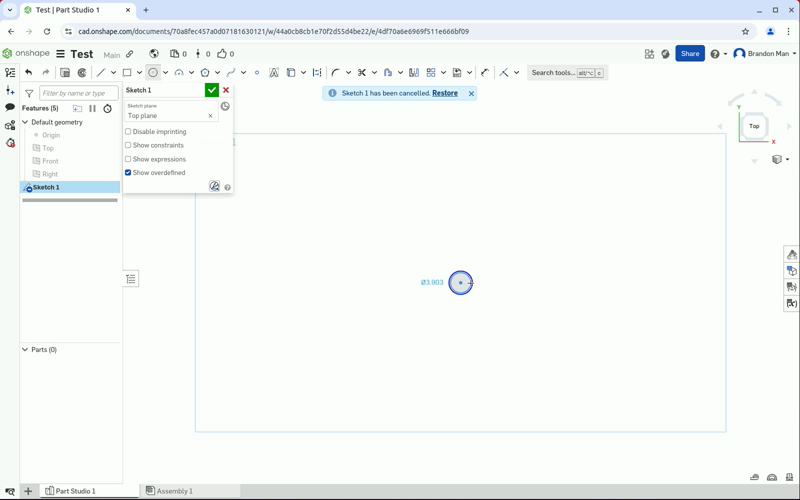
scroll(6)
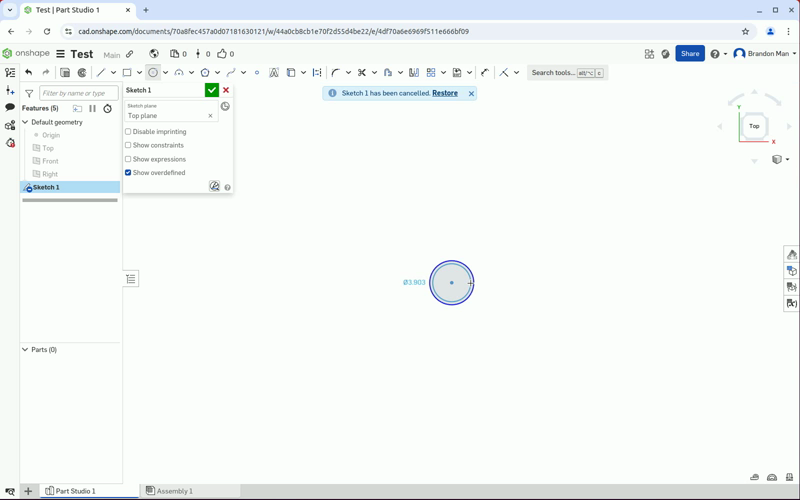
scroll(6)
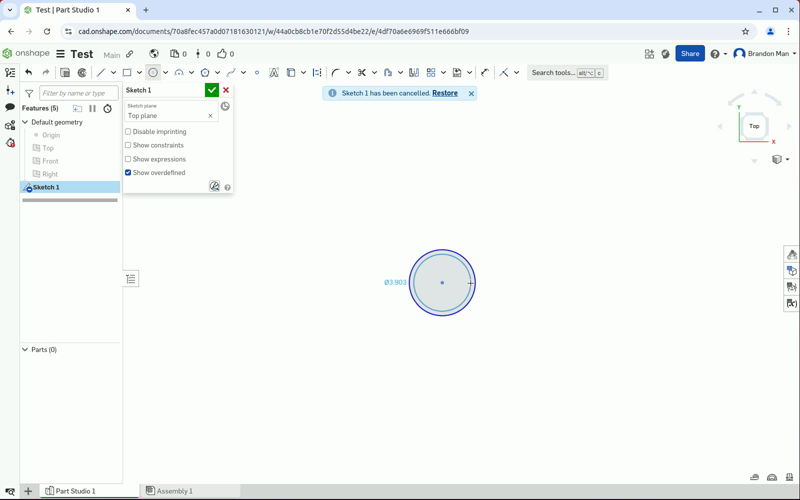
scroll(6)
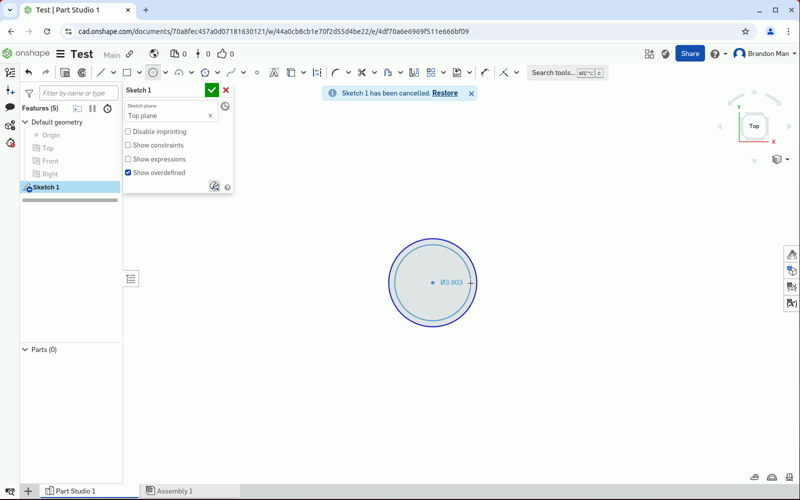
scroll(6)
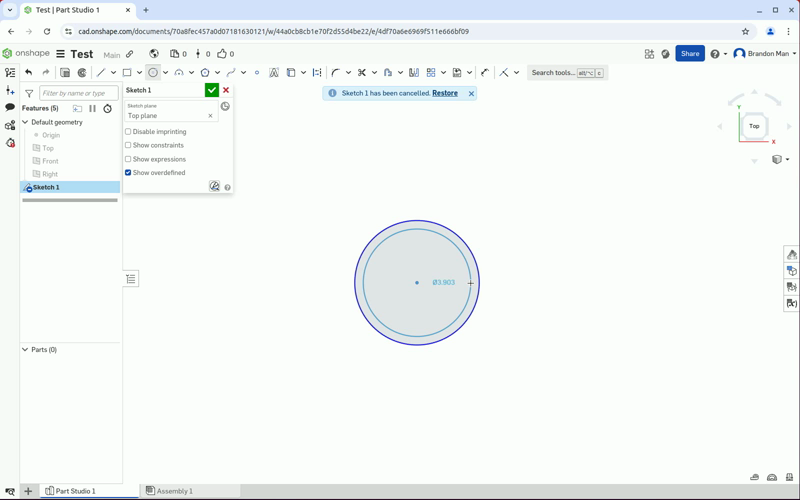
scroll(6)
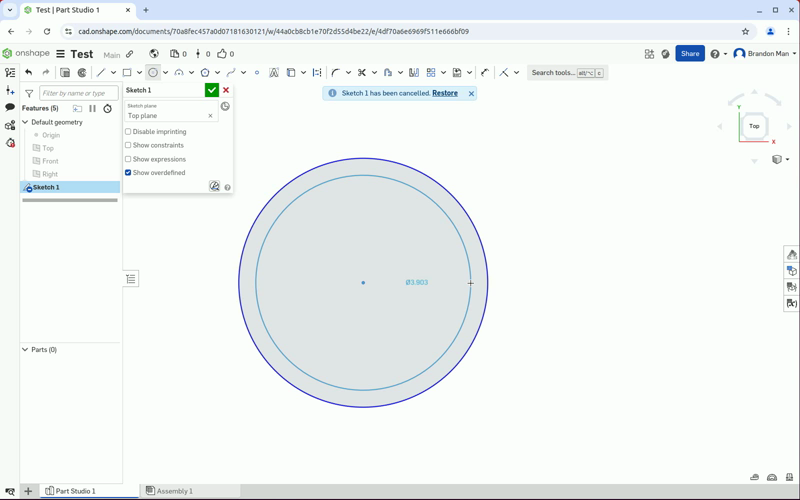
click(470, 282)
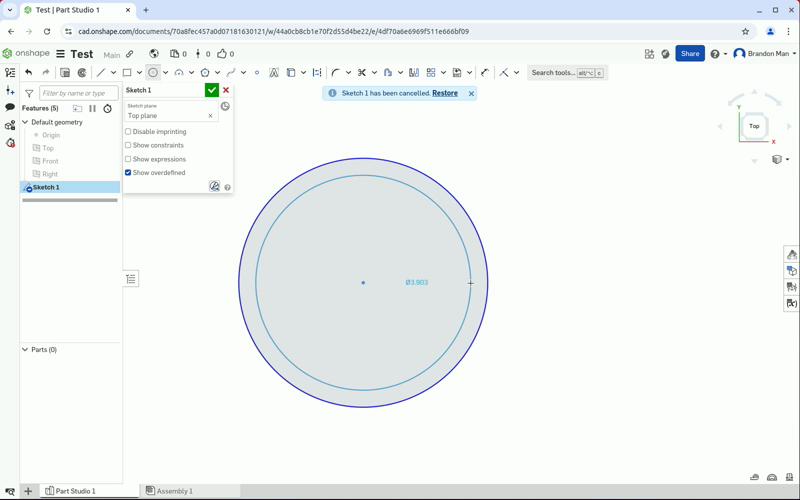
scroll(-6)
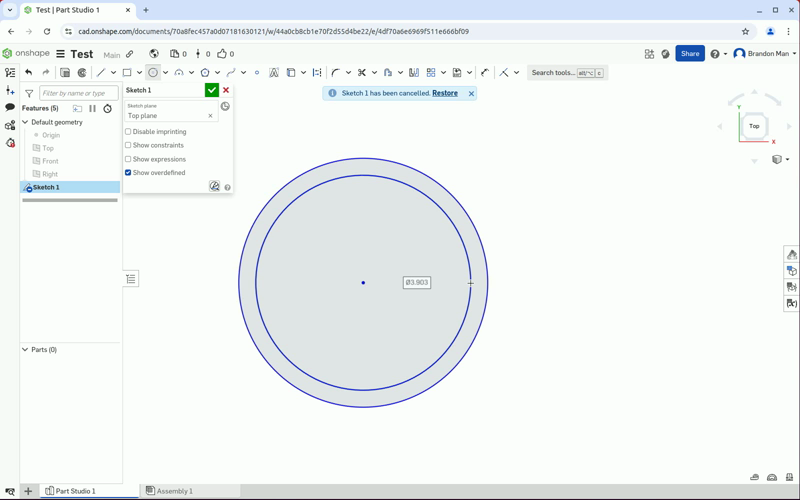
scroll(-6)
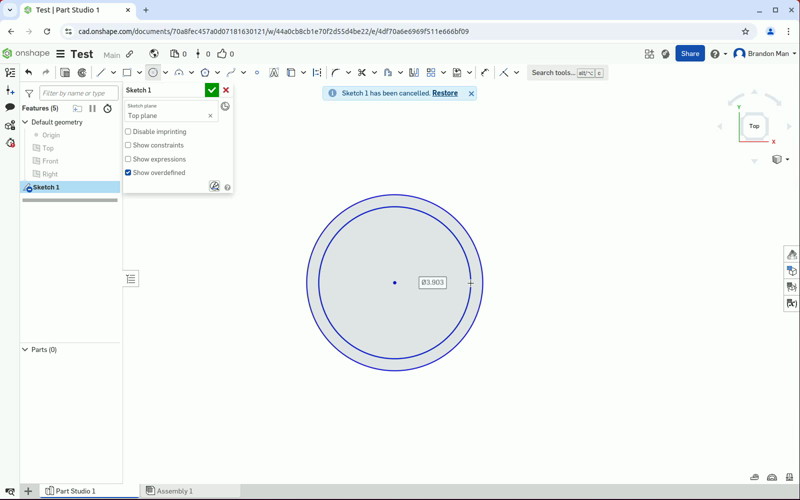
scroll(-6)
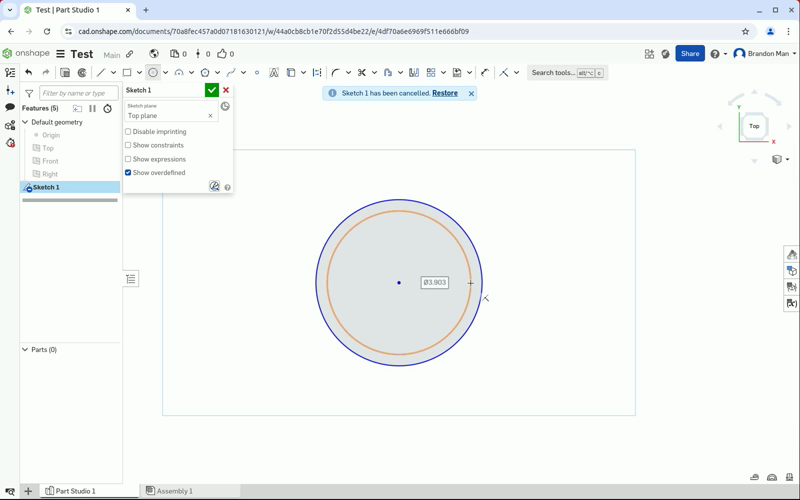
scroll(-6)
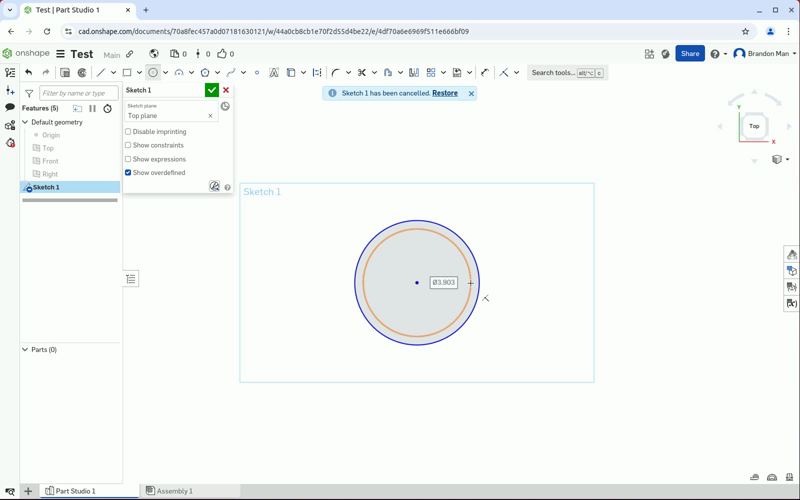
scroll(-6)
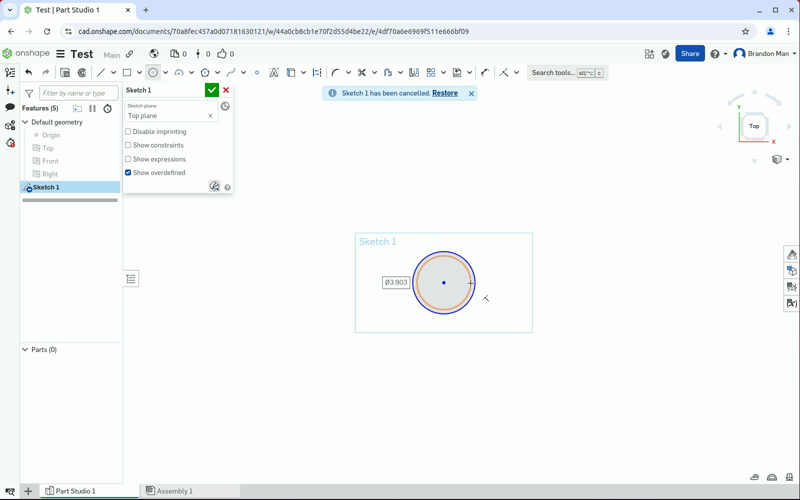
scroll(-6)
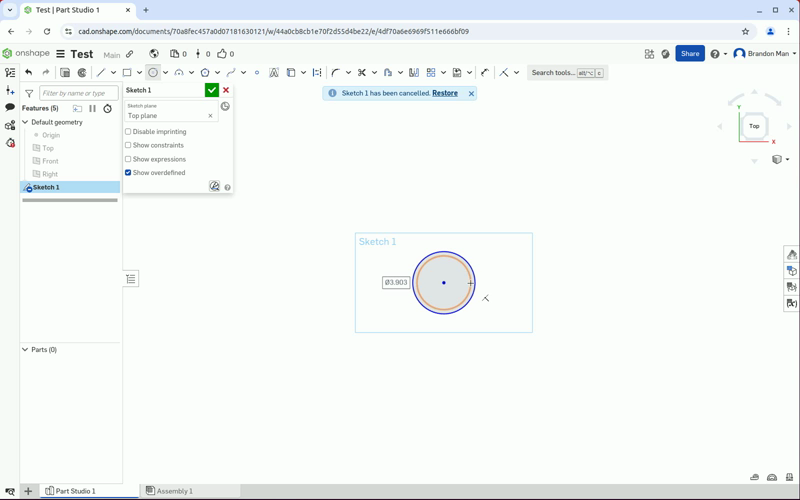
scroll(-6)
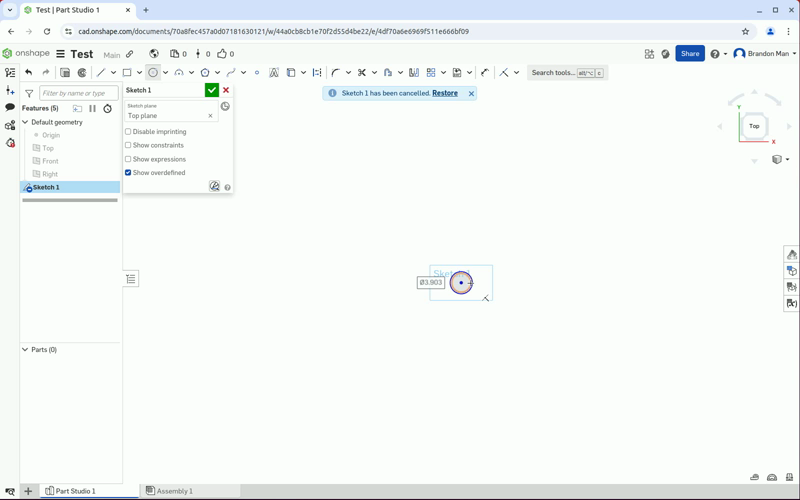
key(esc)
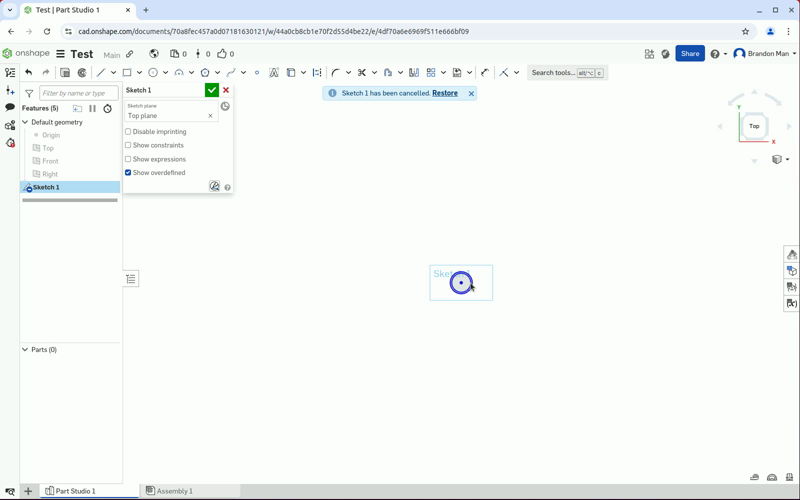
mouse_move(471, 278)
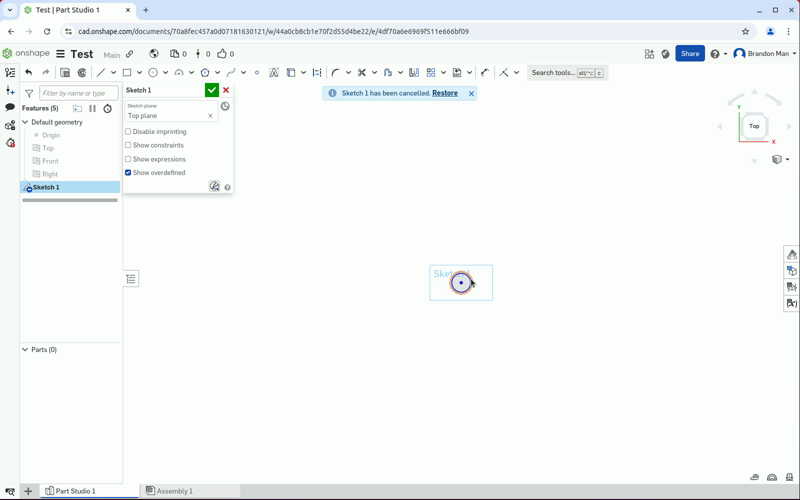
scroll(6)
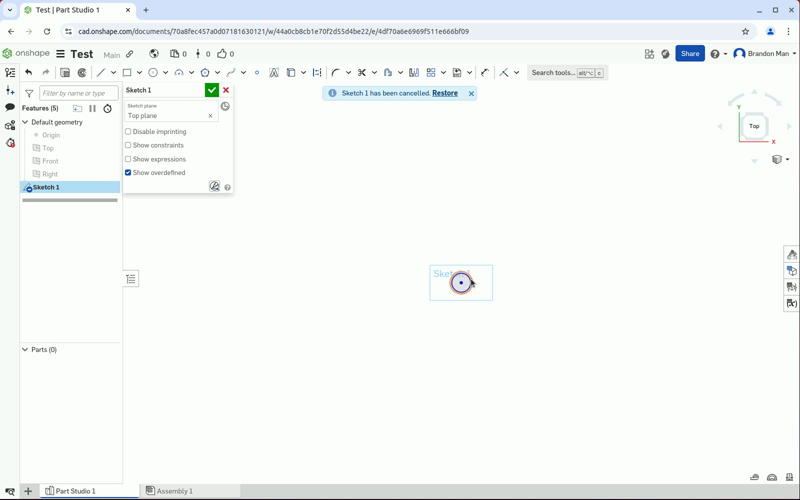
scroll(6)
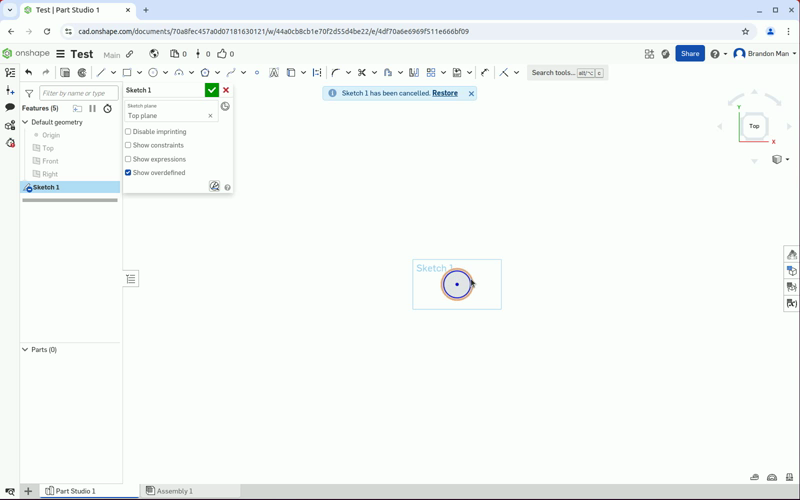
scroll(6)
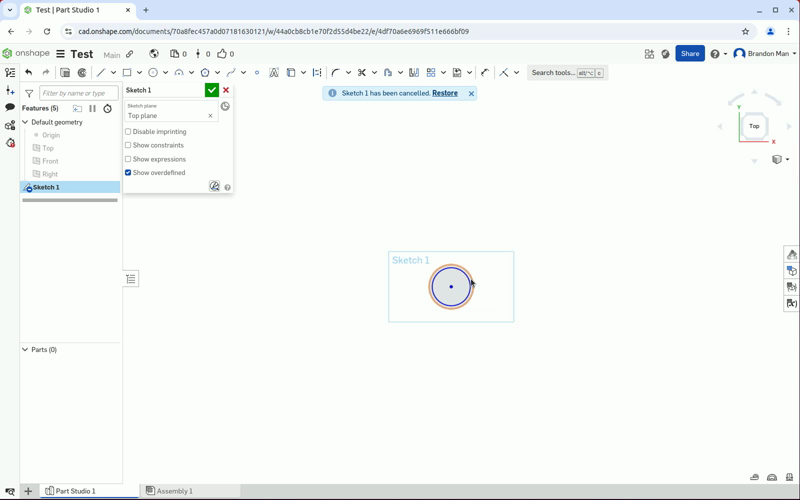
scroll(6)
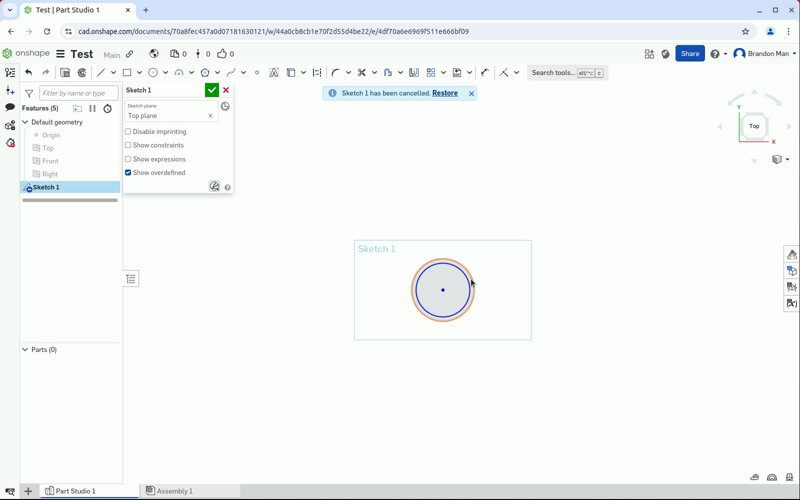
scroll(6)
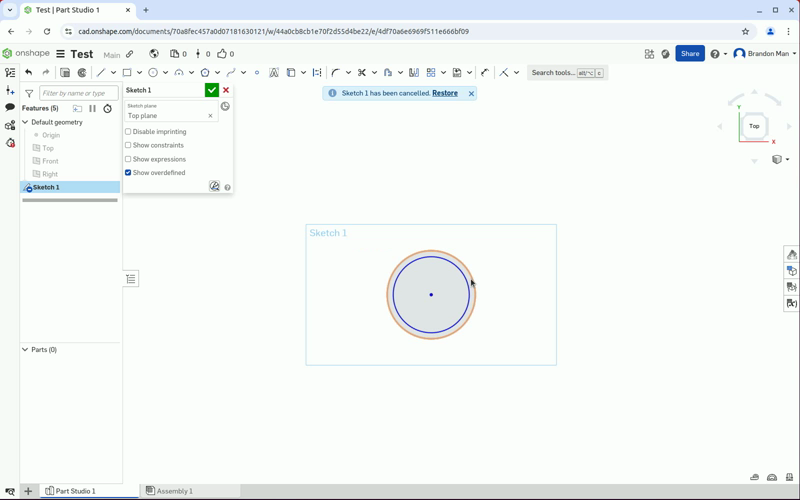
scroll(6)
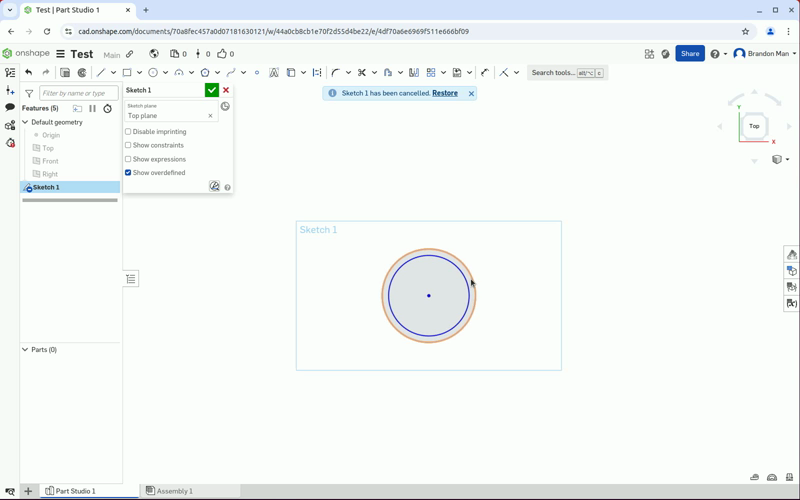
scroll(6)
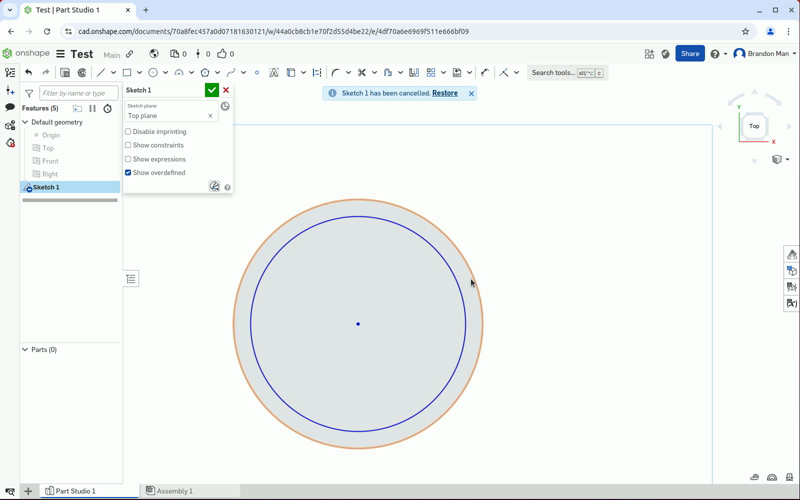
click(471, 278)
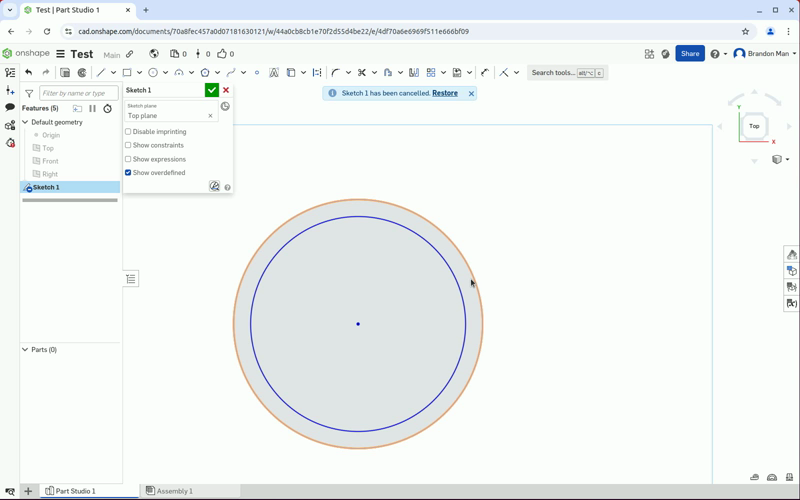
scroll(-6)
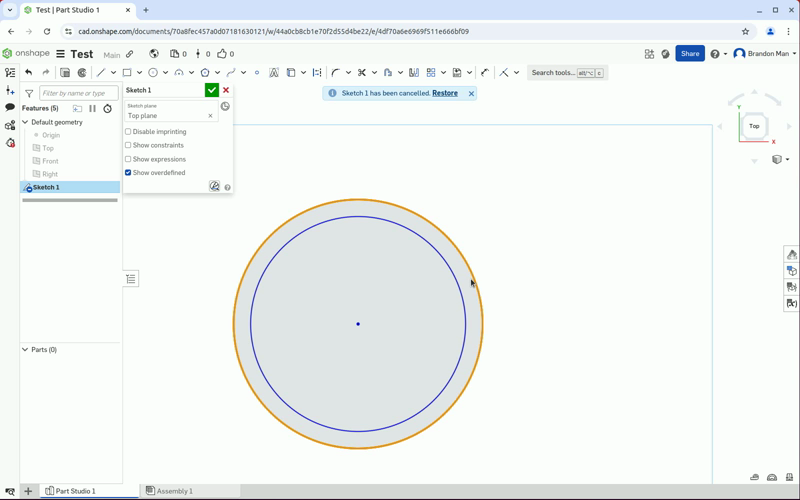
scroll(-6)
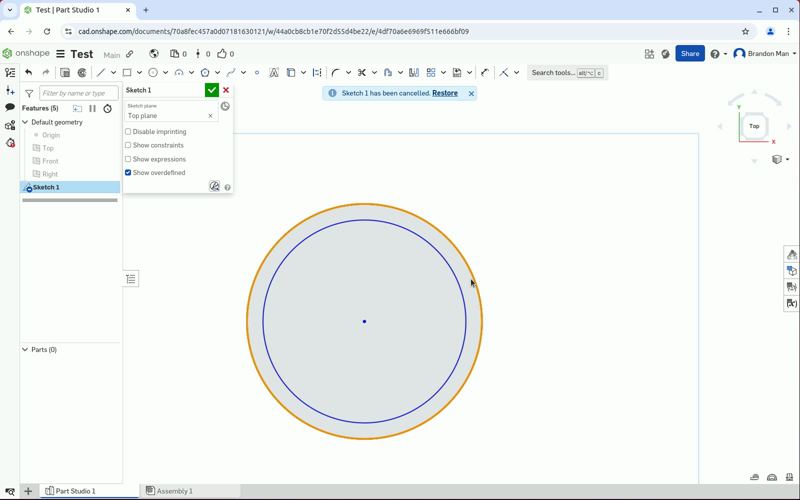
scroll(-6)
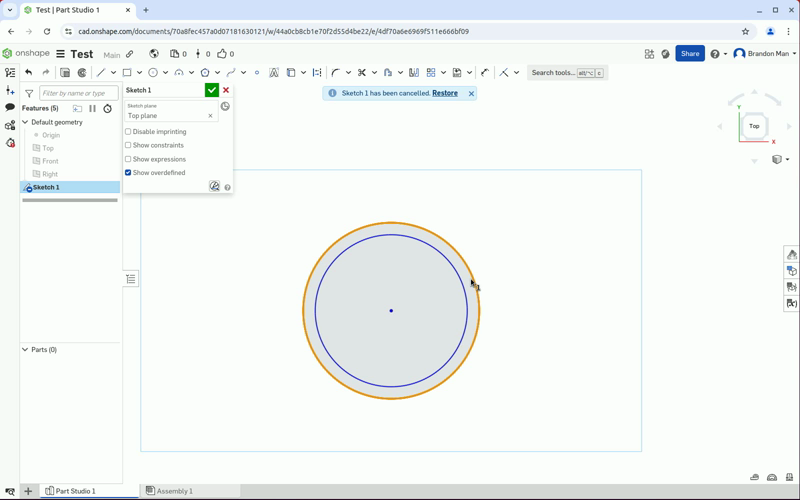
scroll(-6)
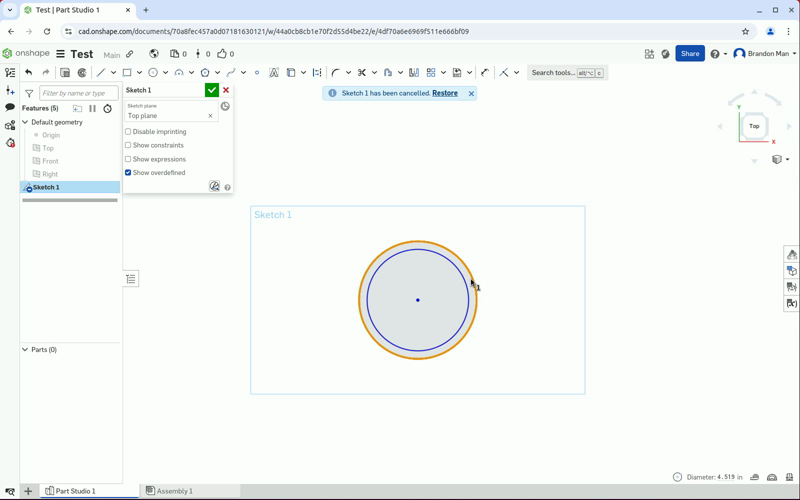
scroll(-6)
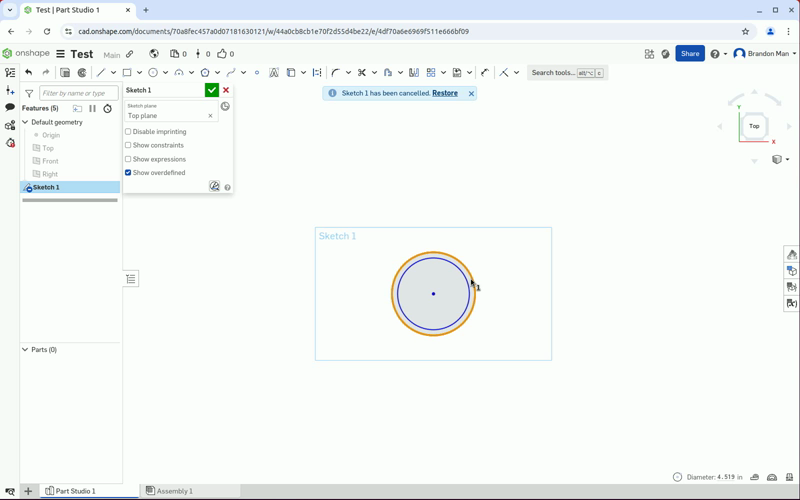
scroll(-6)
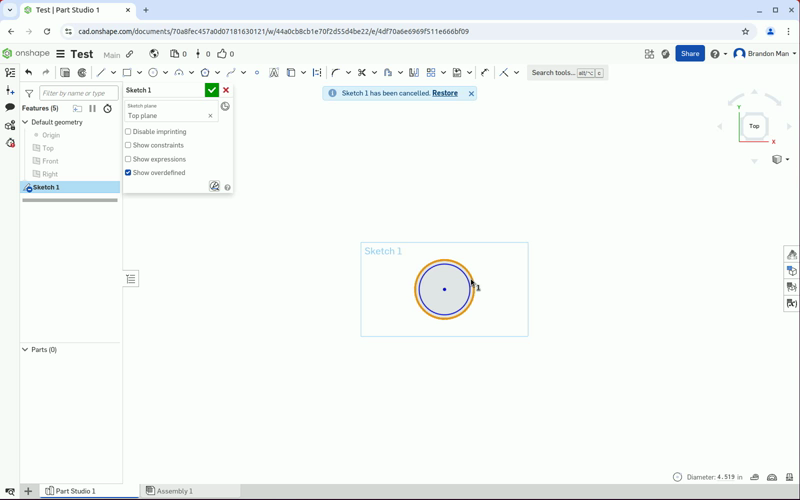
scroll(-6)
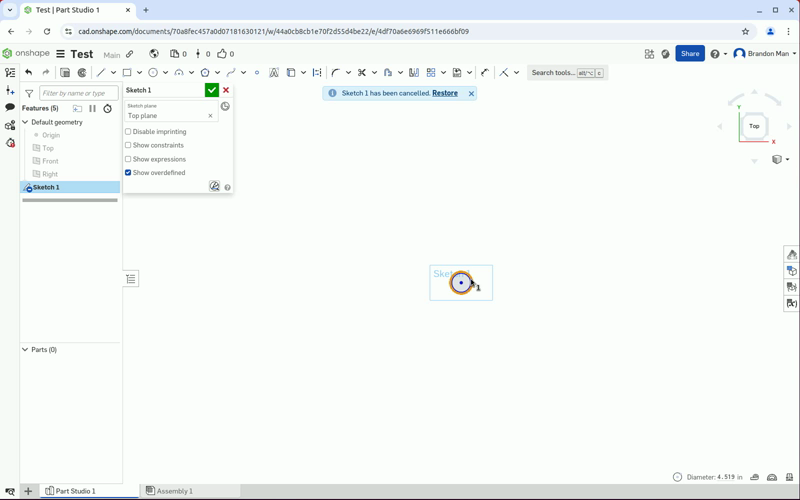
mouse_move(73, 352)
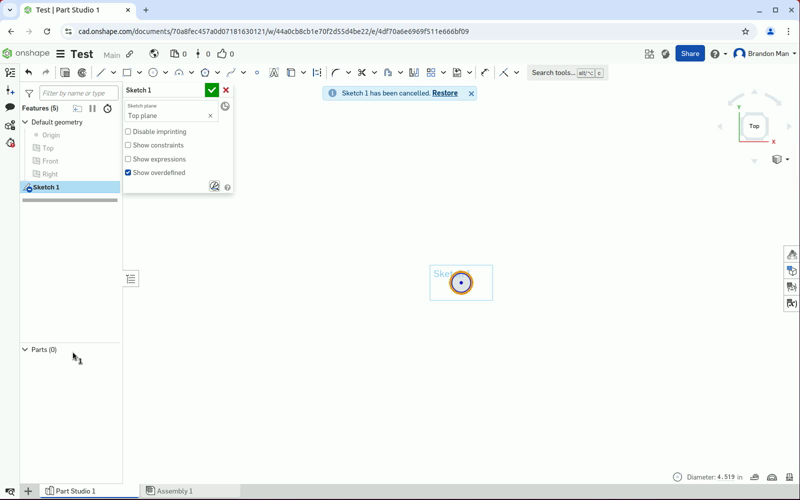
key(shift+y)
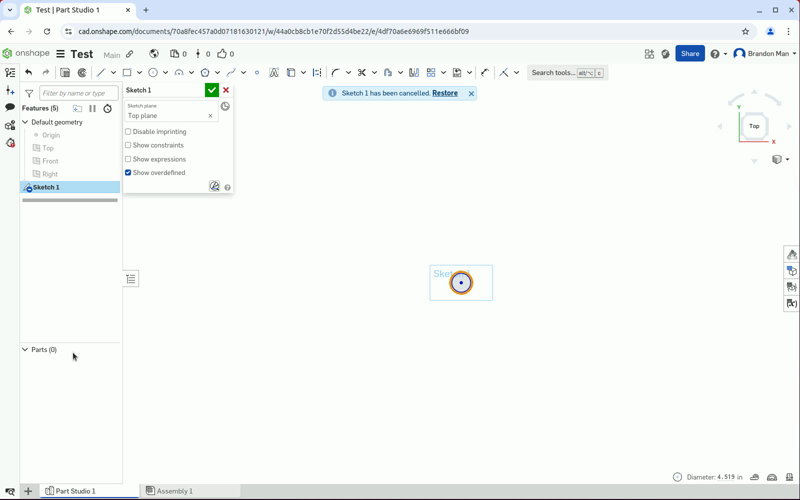
key(shift+e)
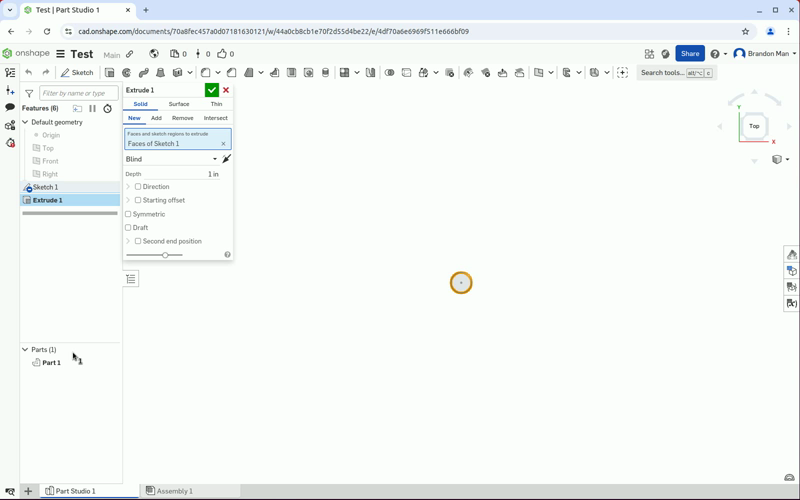
mouse_move(143, 106)
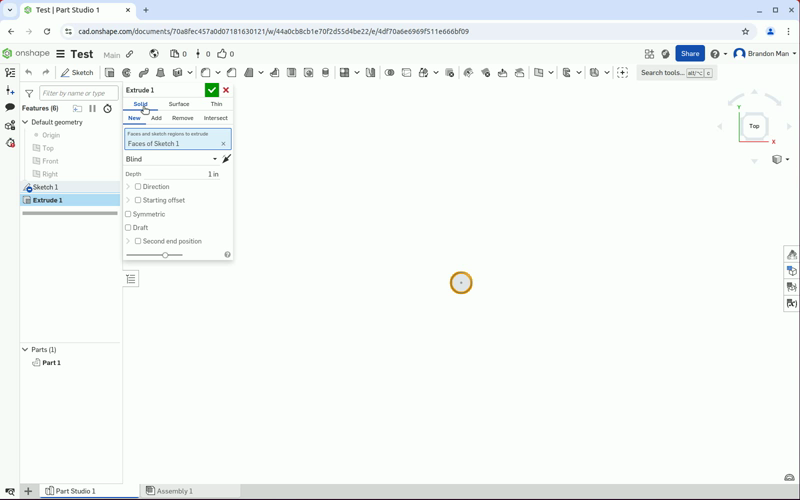
click(143, 106)
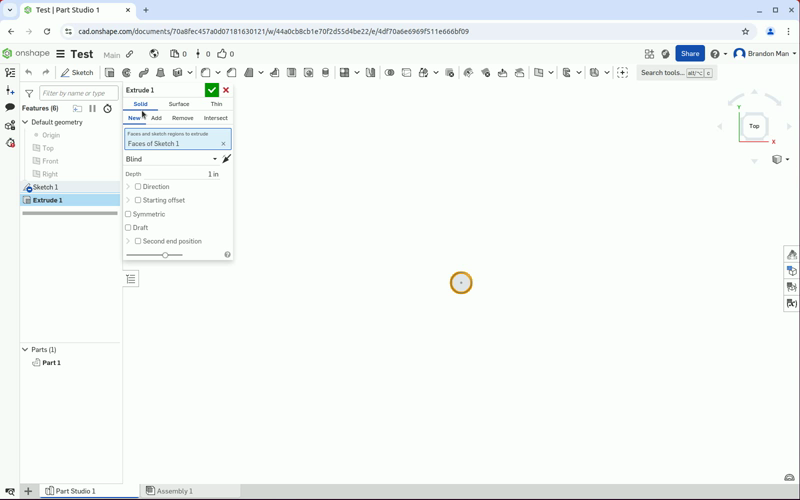
mouse_move(137, 120)
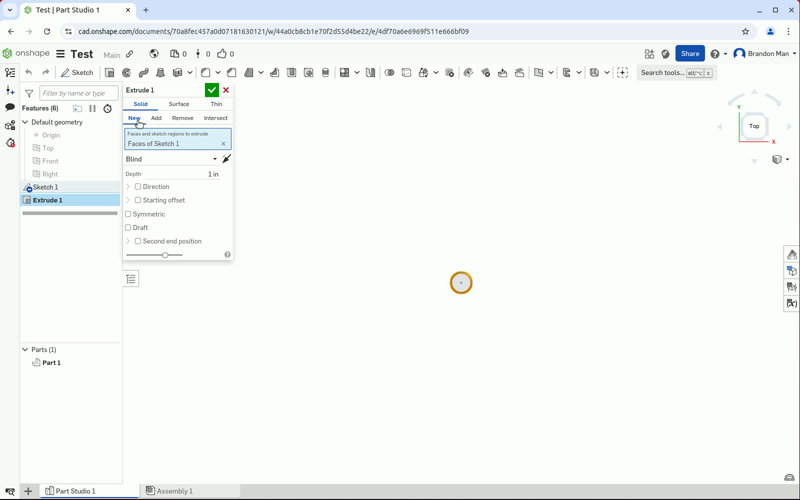
click(137, 120)
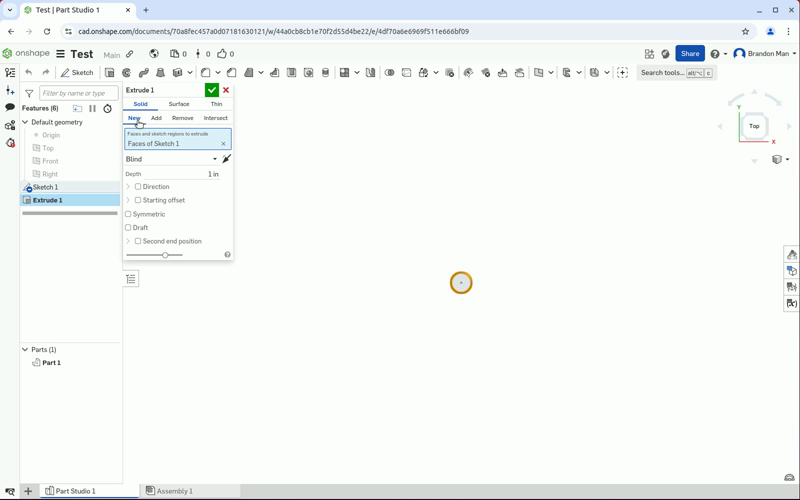
key(tab, 4)
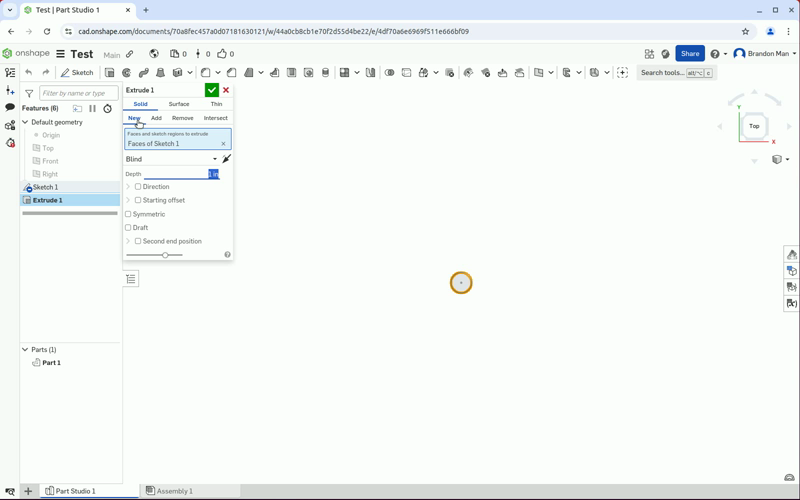
text(23.108)
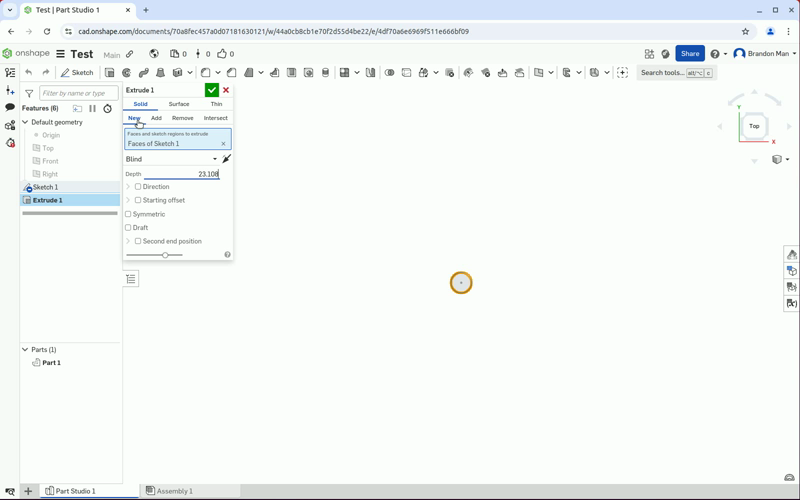
key(enter)
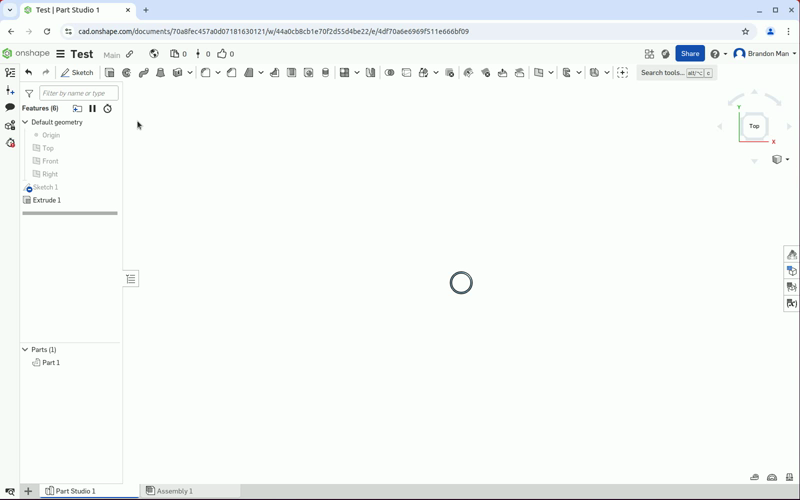
key(shift+h)
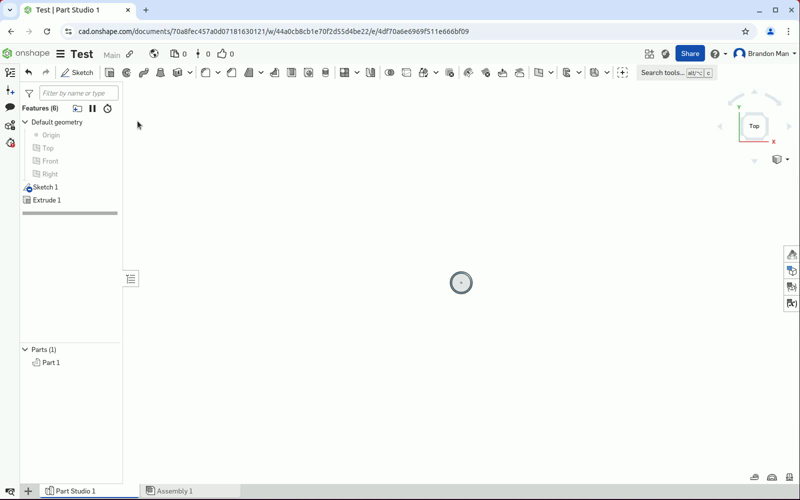
key(shift+h)
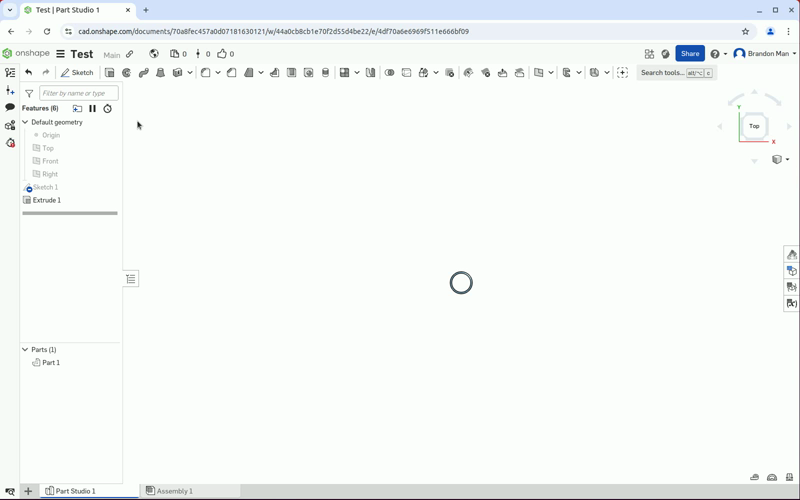
mouse_move(73, 189)
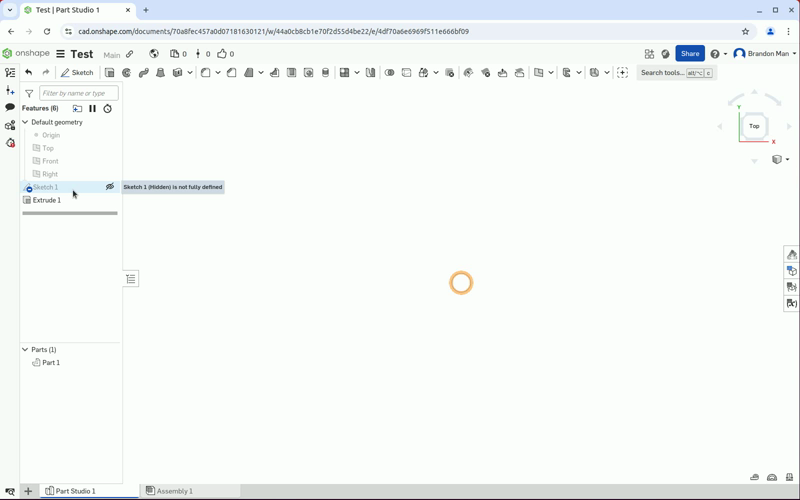
click(73, 189)
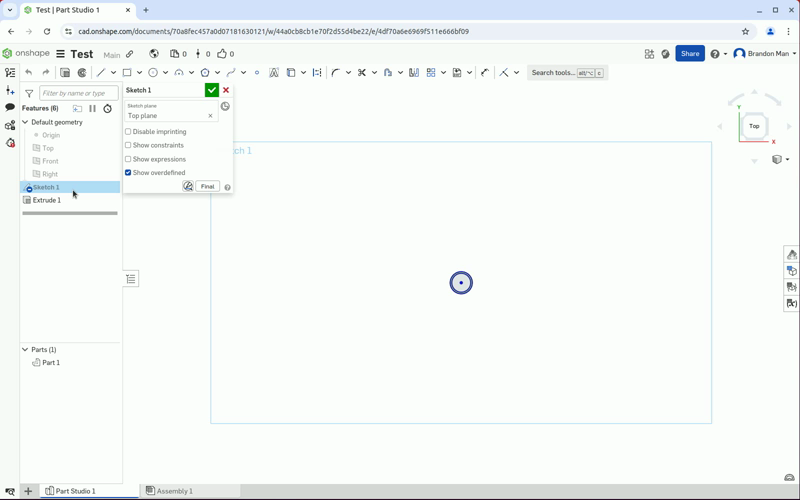
mouse_move(229, 92)
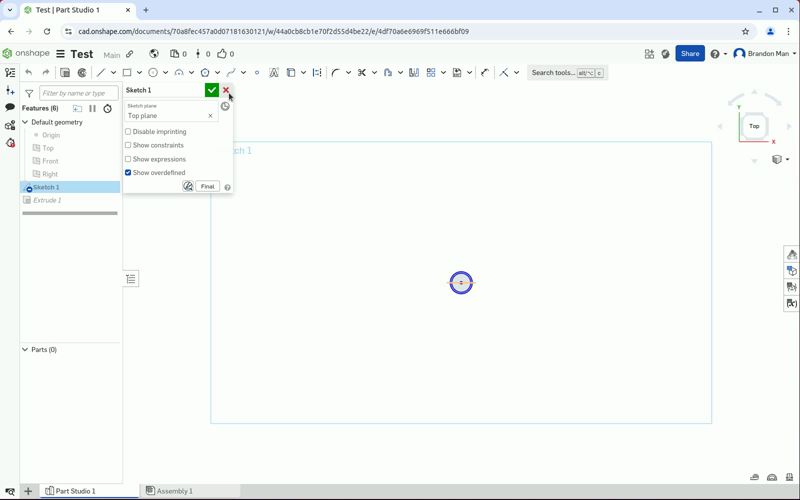
click(229, 92)
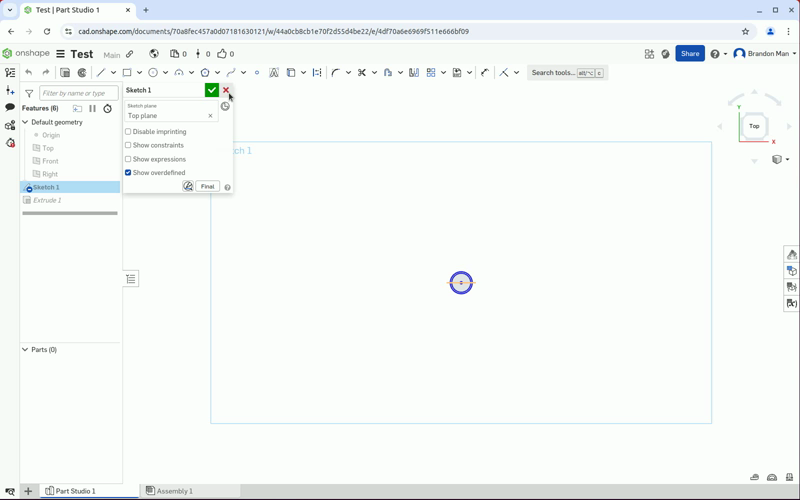
key(shift+s)
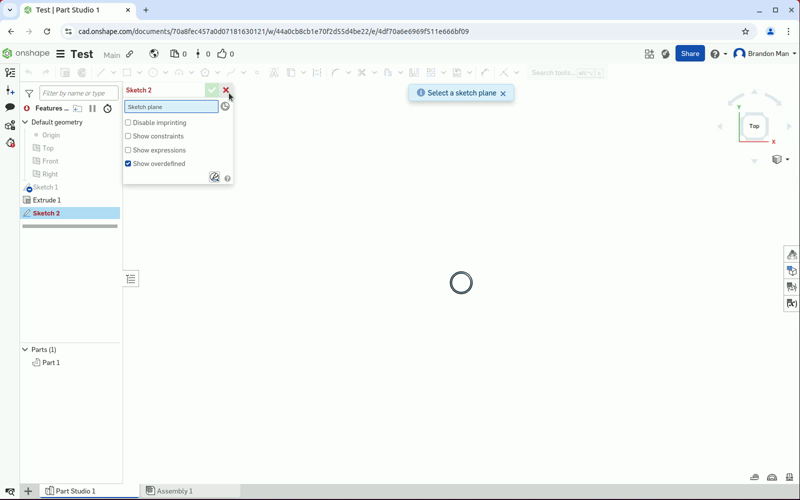
mouse_move(73, 150)
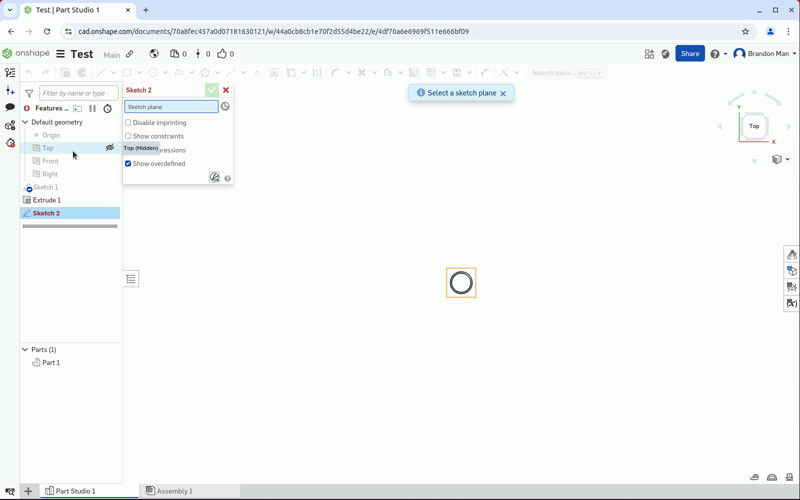
click(73, 150)
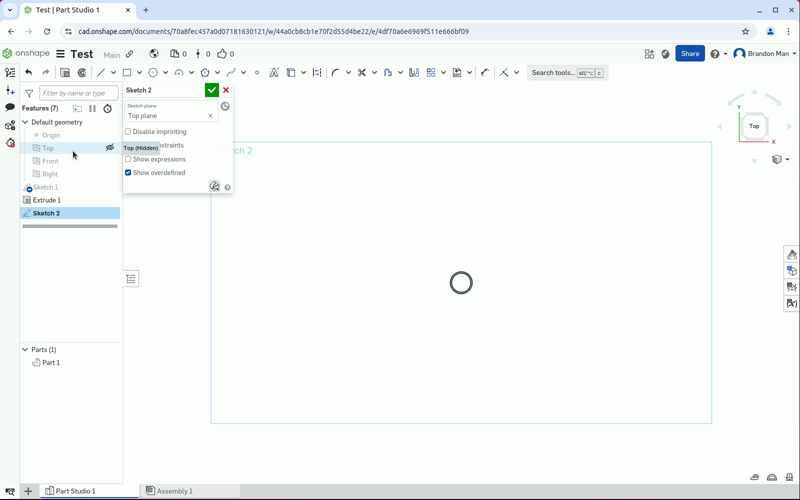
mouse_move(73, 352)
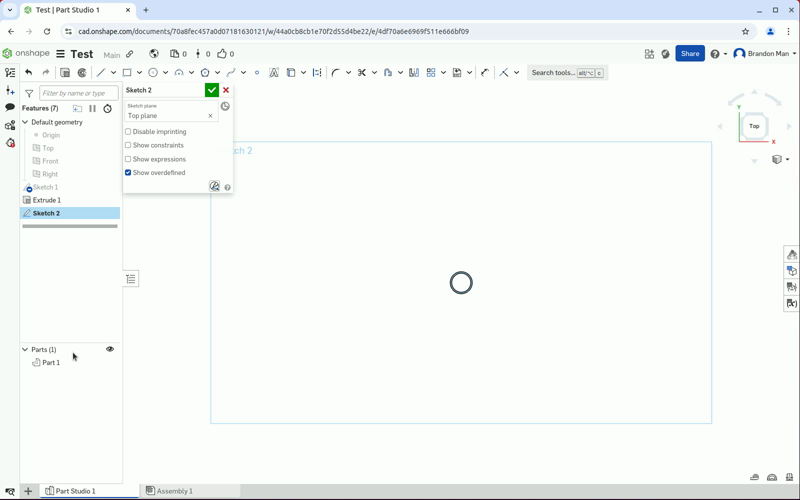
key(y)
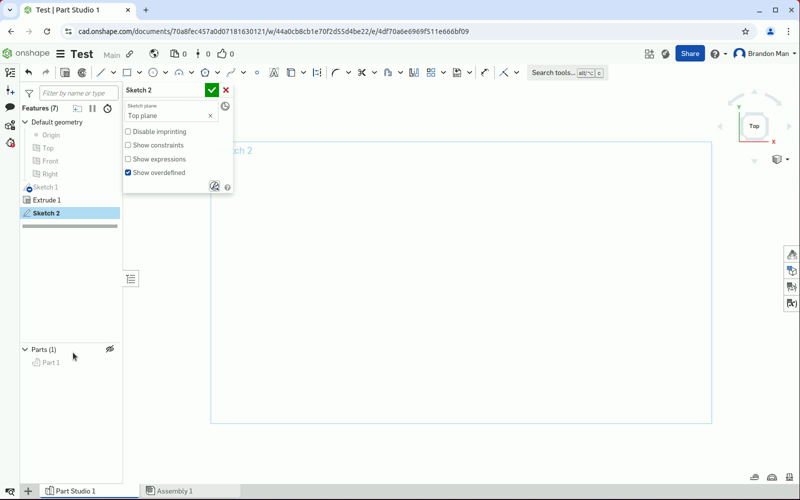
key(c)
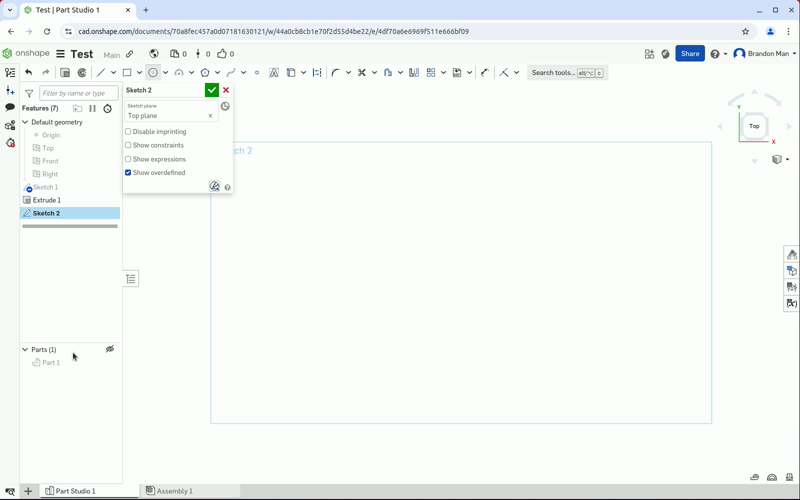
key_down(shift)
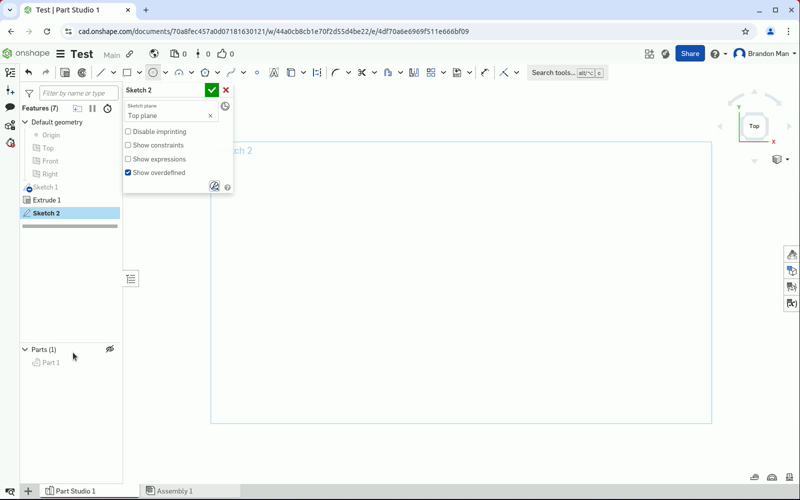
mouse_move(461, 282)
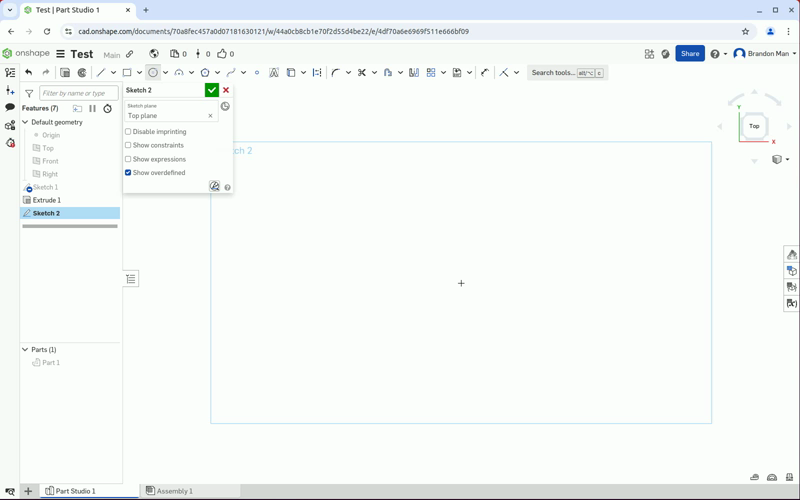
click(461, 282)
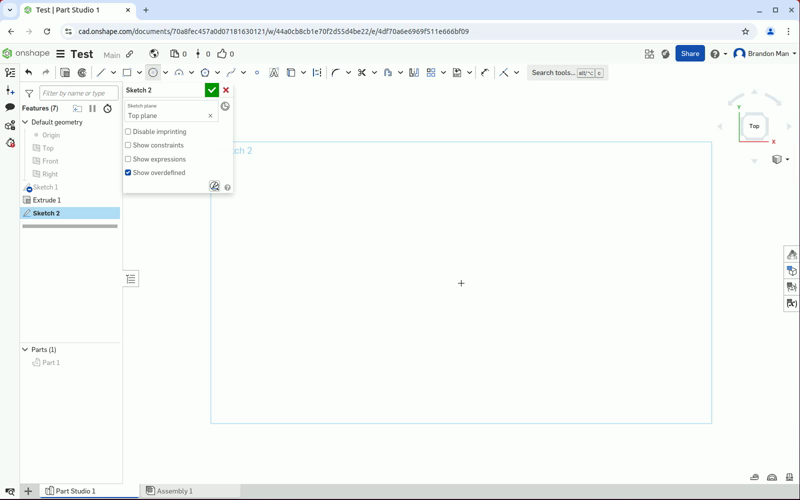
key_up(shift)
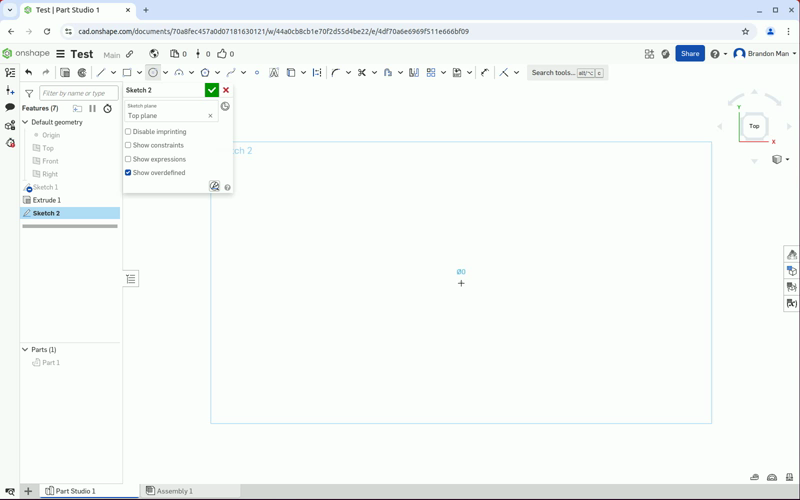
mouse_move(472, 282)
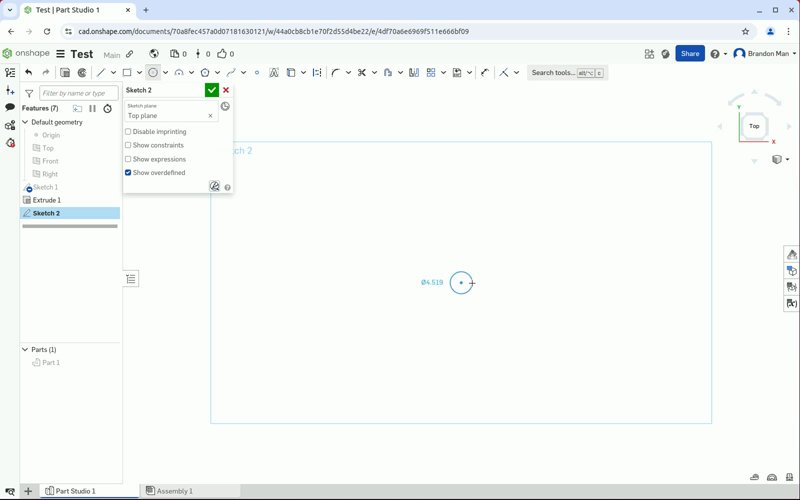
click(472, 282)
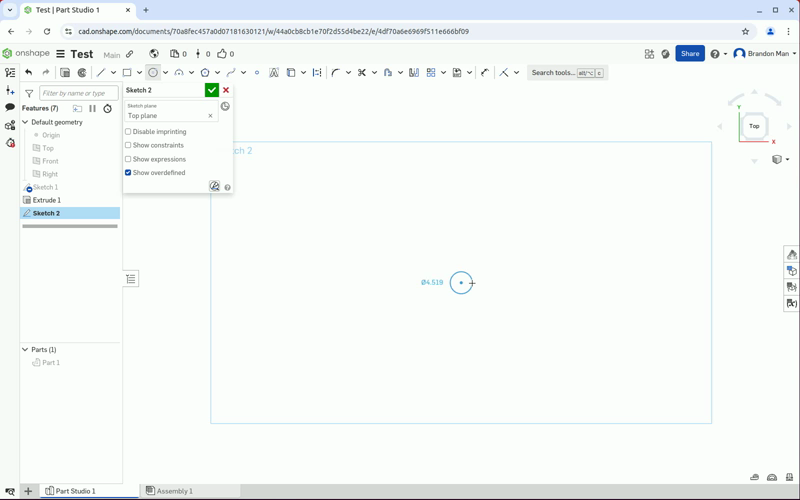
key(esc)
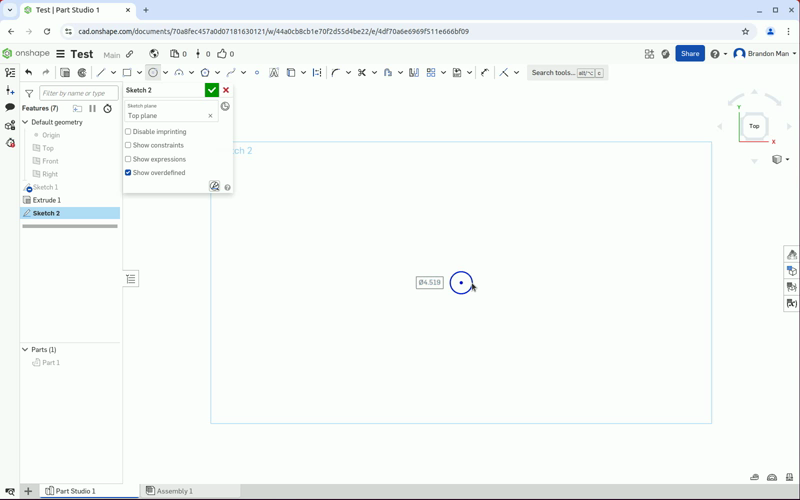
key(c)
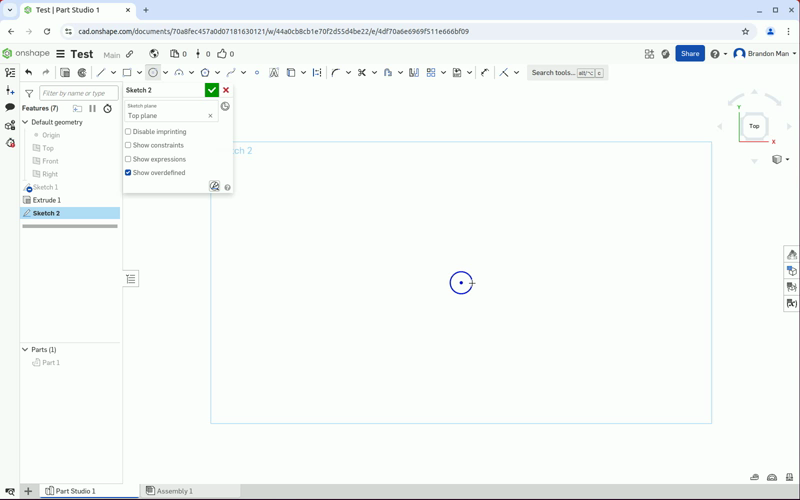
key_down(shift)
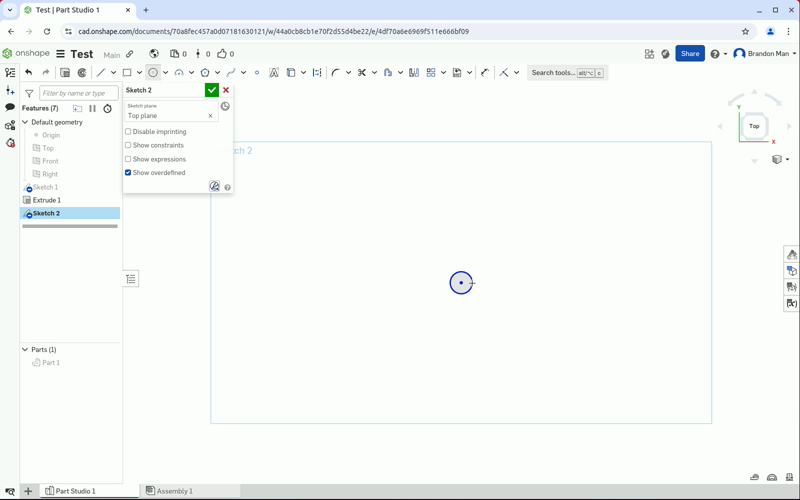
mouse_move(461, 282)
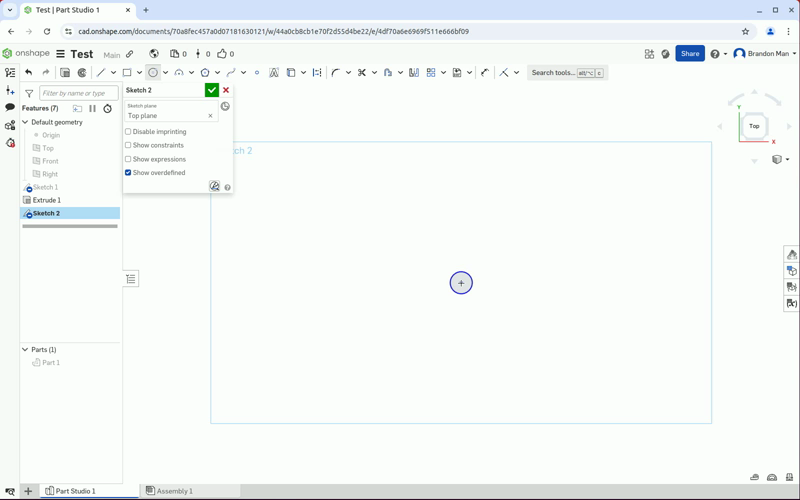
click(461, 282)
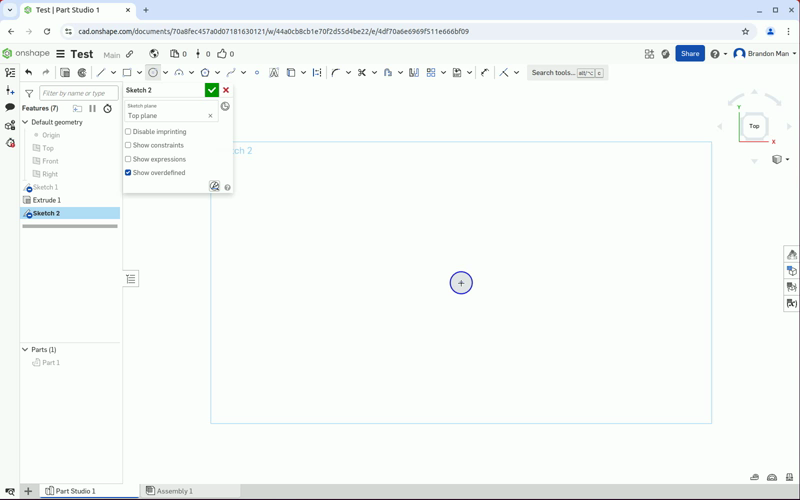
key_up(shift)
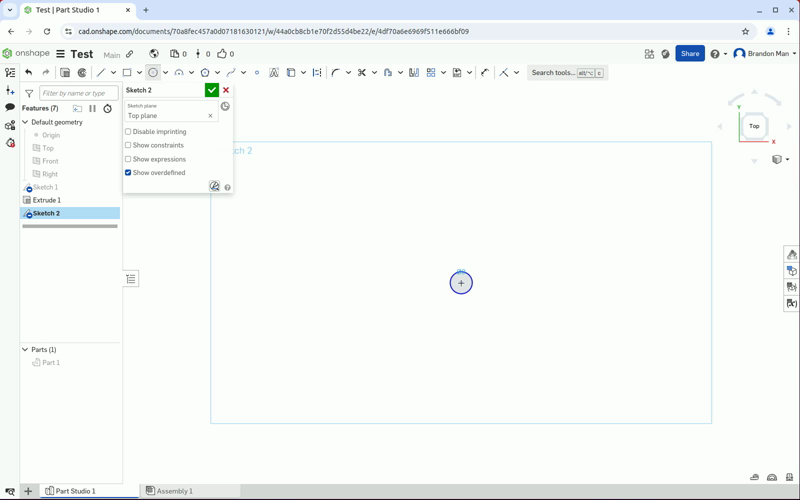
mouse_move(470, 282)
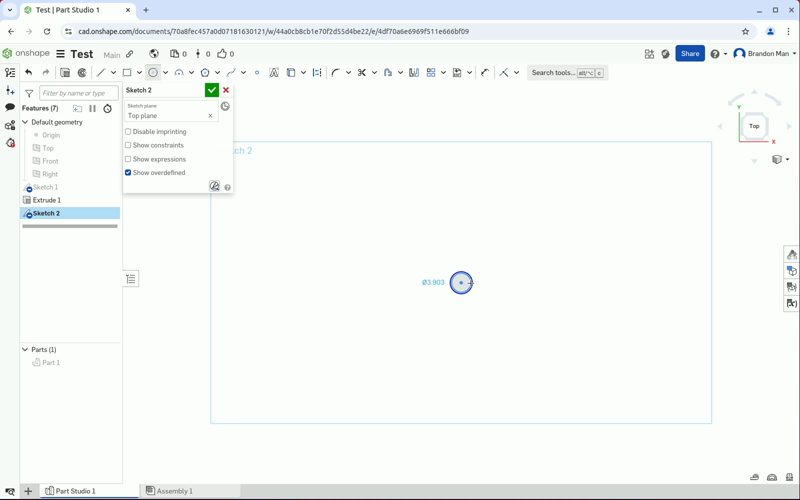
scroll(6)
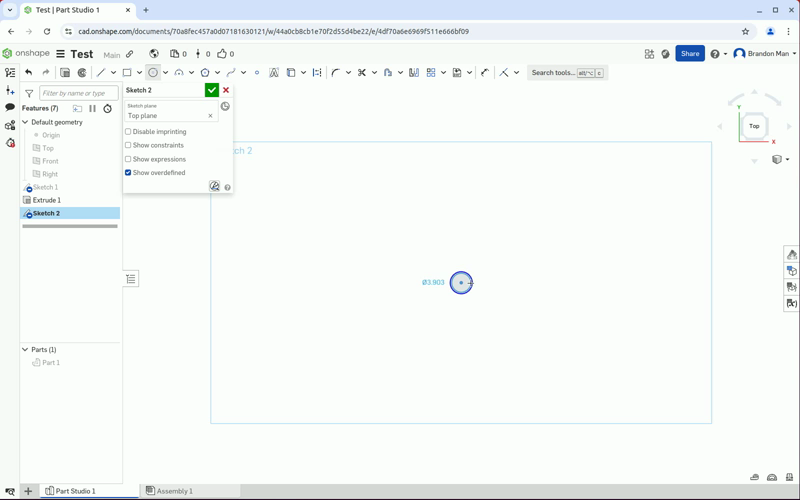
scroll(6)
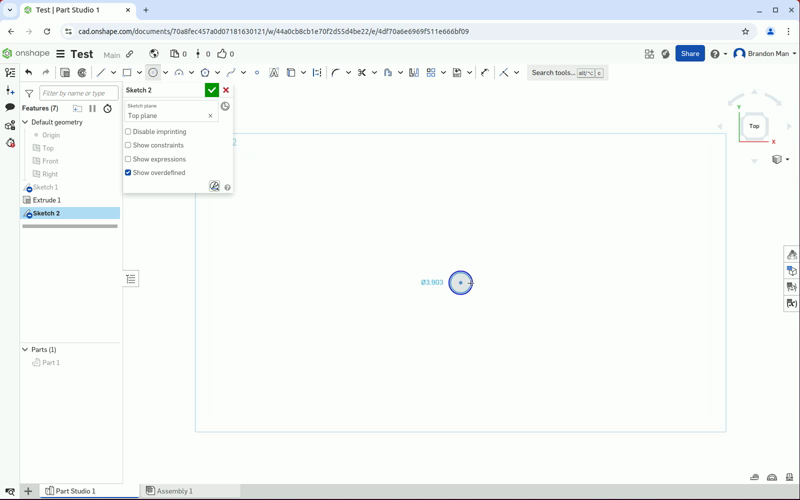
scroll(6)
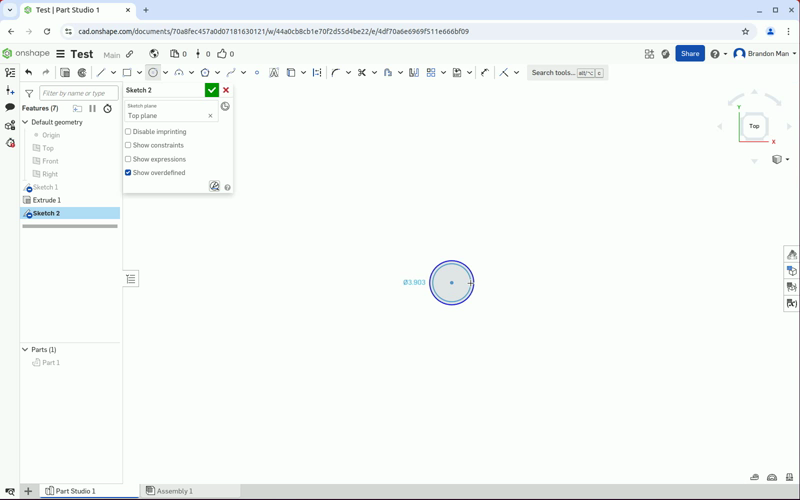
scroll(6)
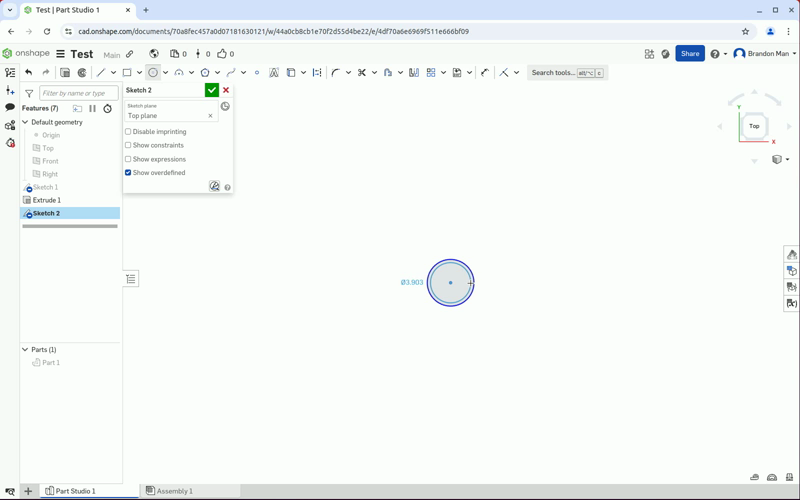
scroll(6)
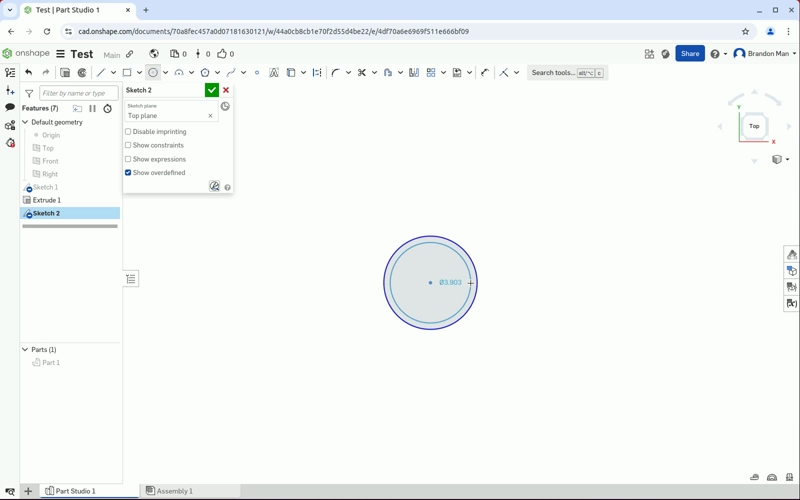
scroll(6)
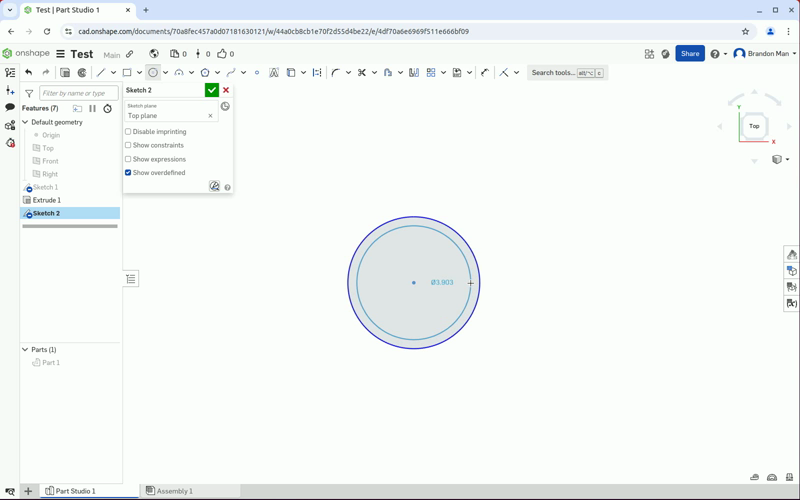
scroll(6)
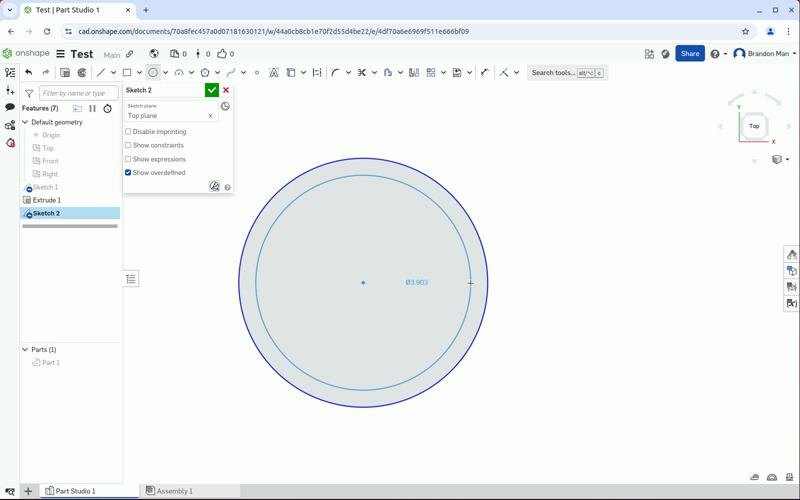
click(470, 282)
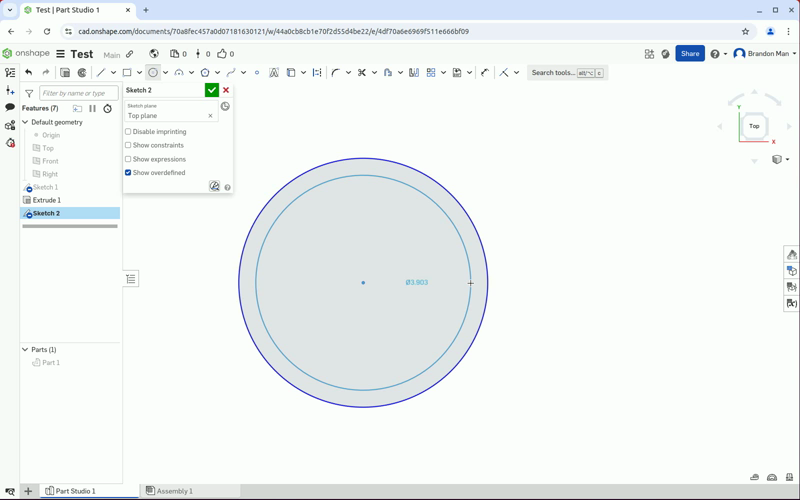
scroll(-6)
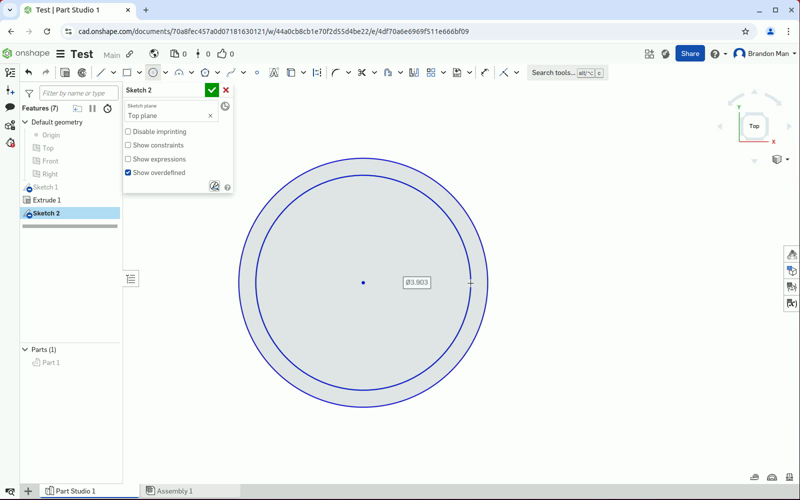
scroll(-6)
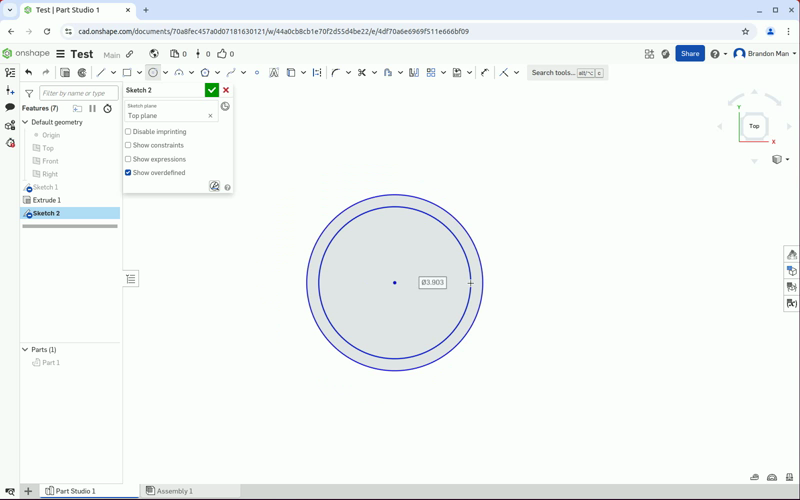
scroll(-6)
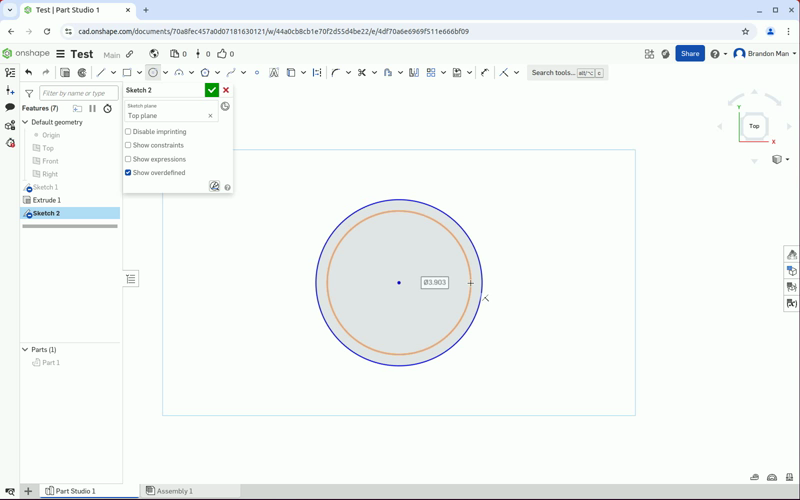
scroll(-6)
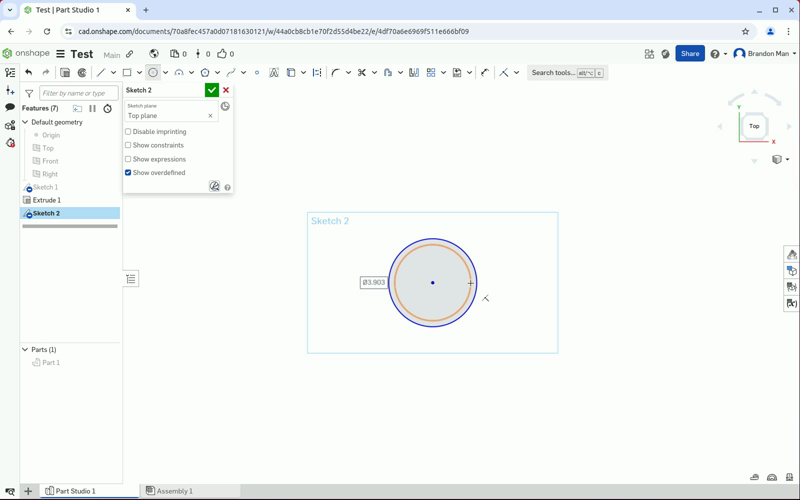
scroll(-6)
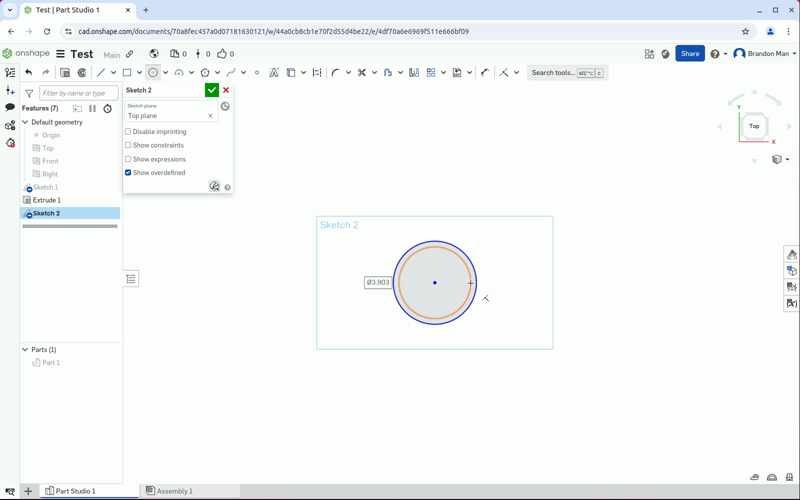
scroll(-6)
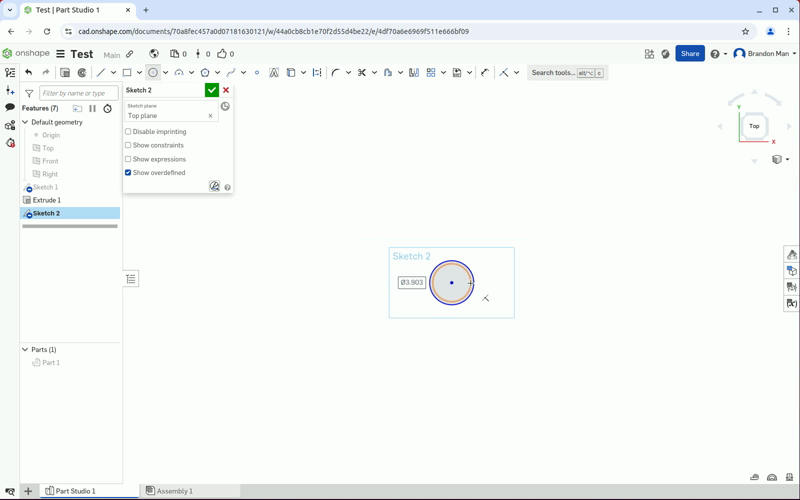
scroll(-6)
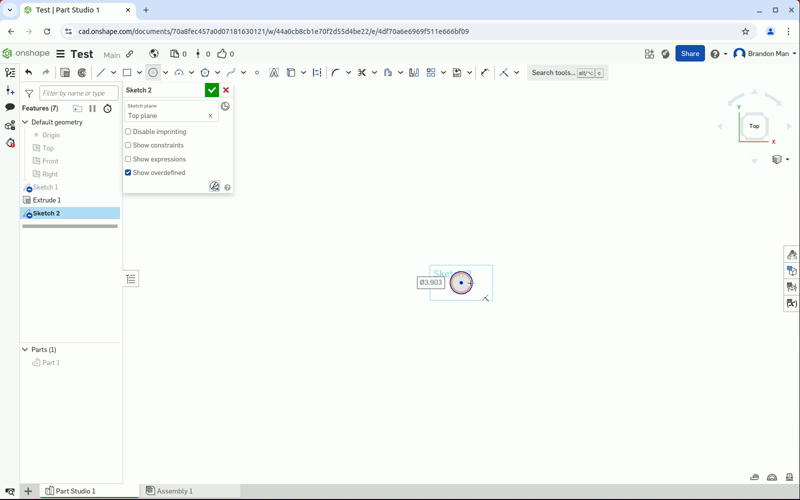
key(esc)
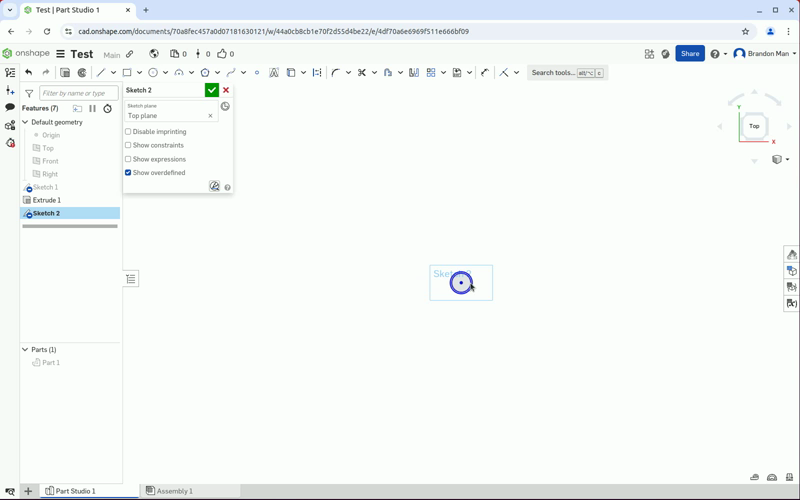
mouse_move(470, 287)
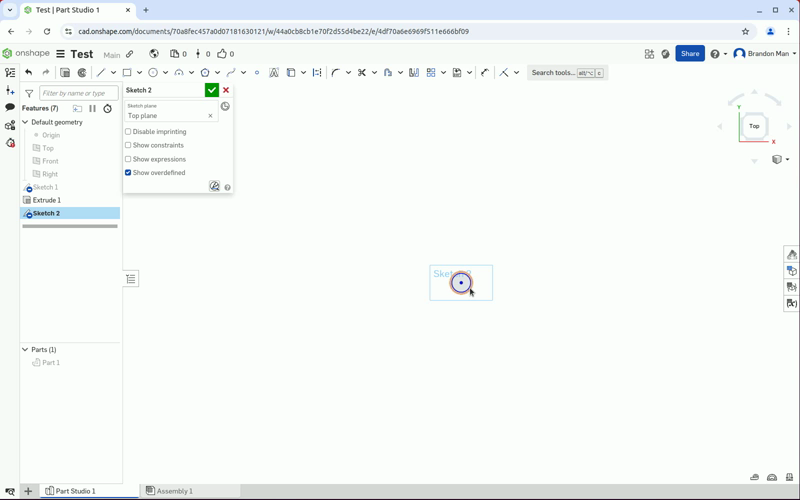
scroll(6)
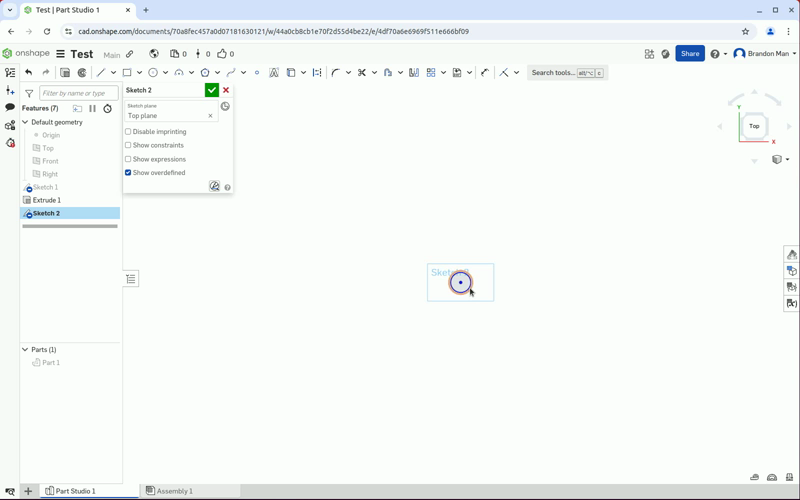
scroll(6)
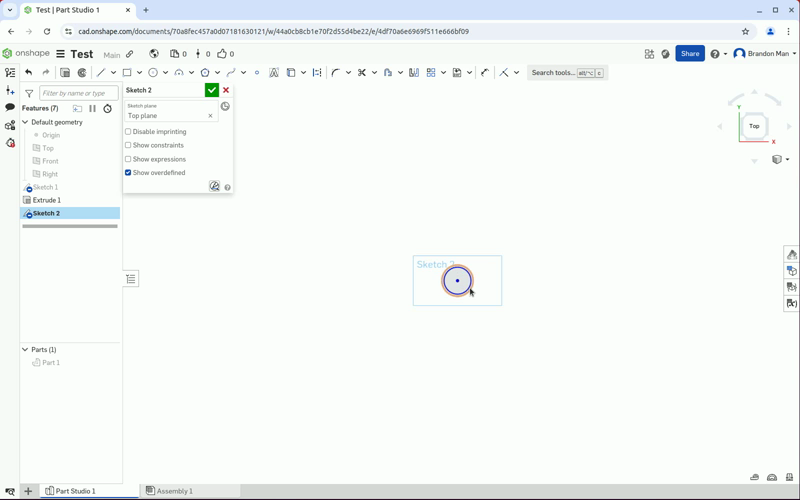
scroll(6)
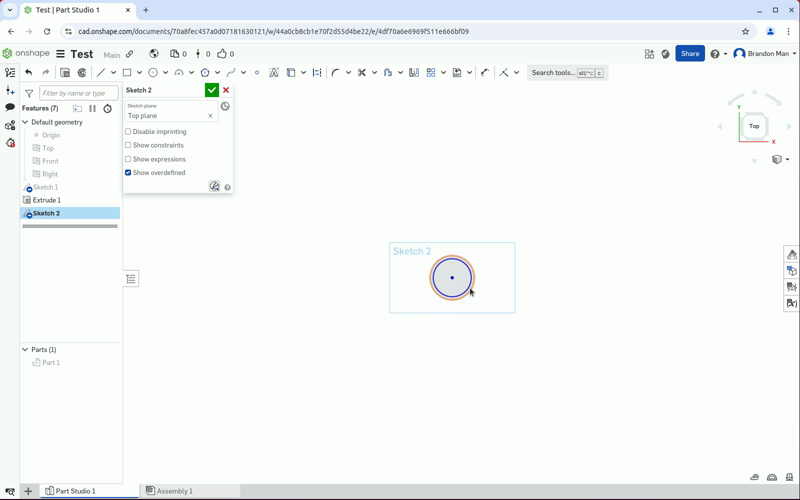
scroll(6)
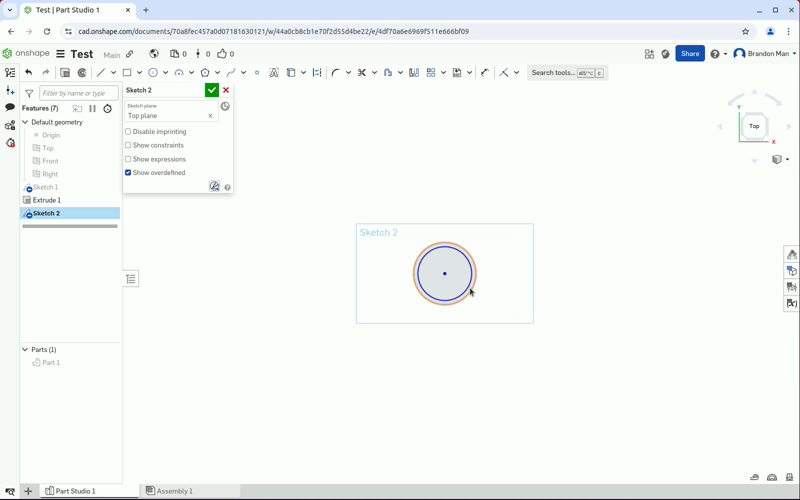
scroll(6)
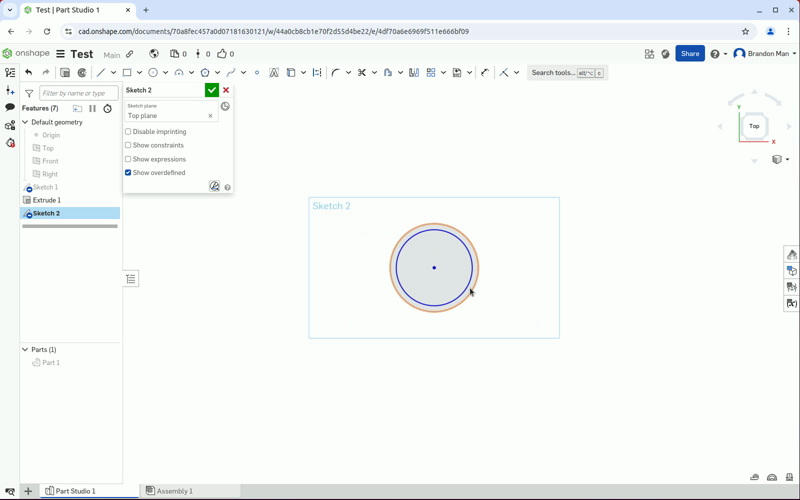
scroll(6)
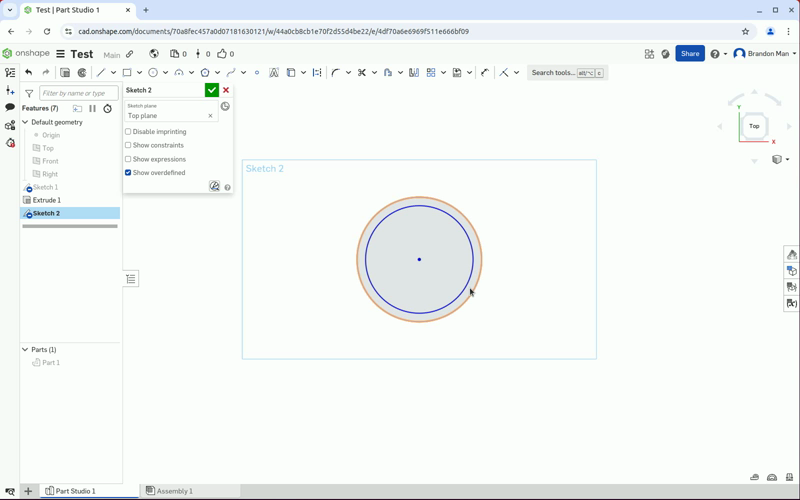
scroll(6)
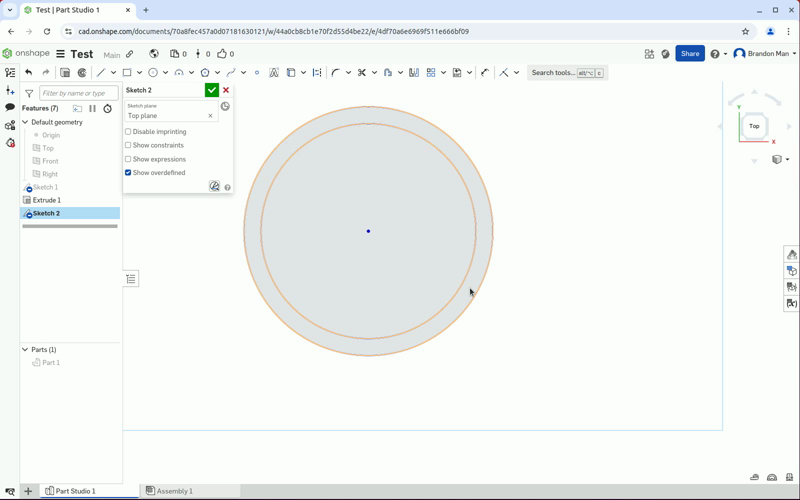
click(470, 287)
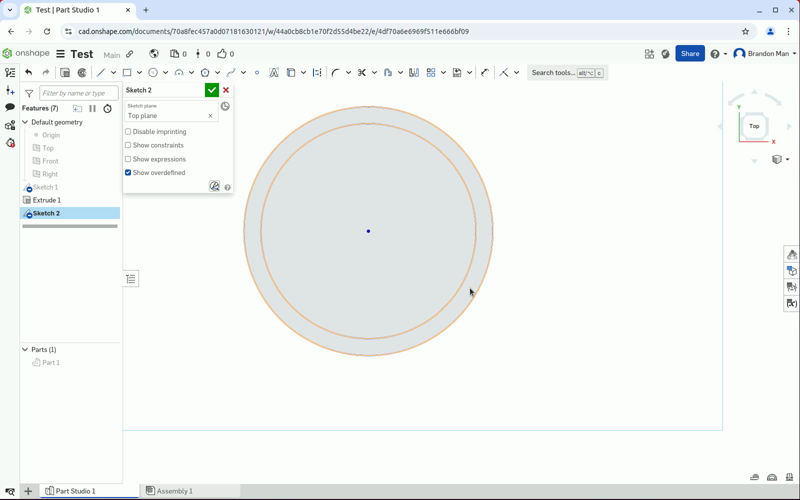
scroll(-6)
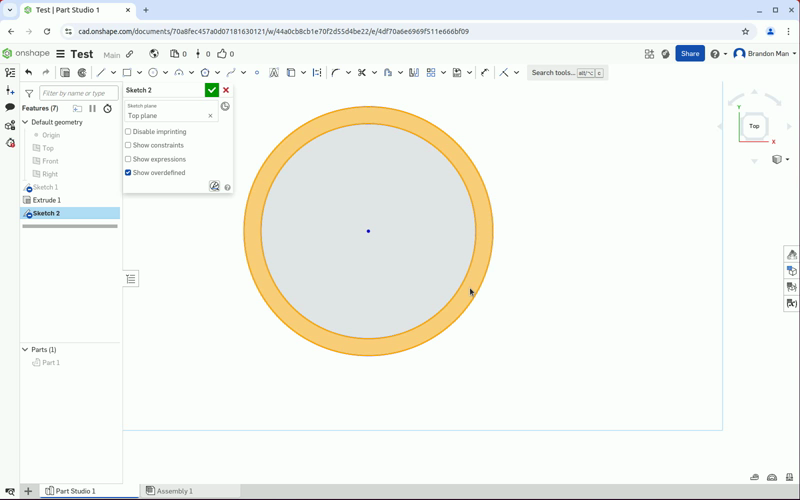
scroll(-6)
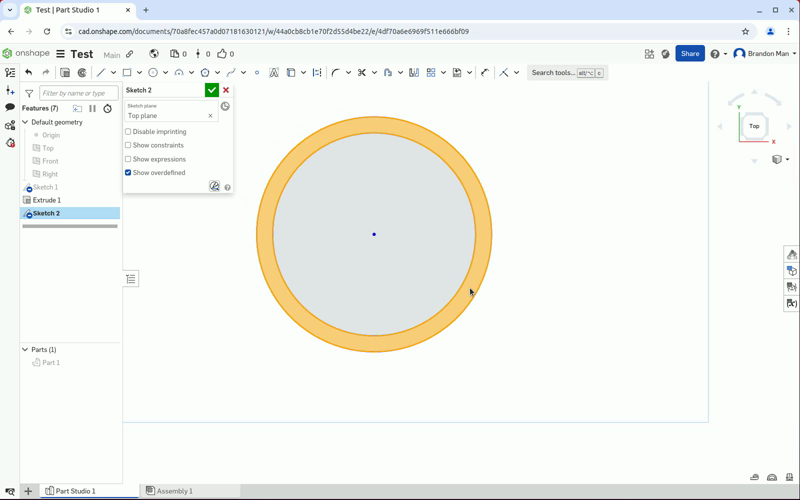
scroll(-6)
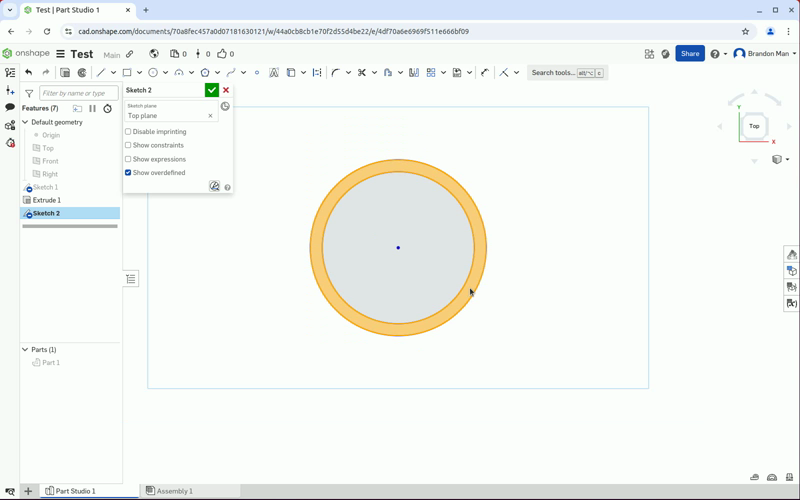
scroll(-6)
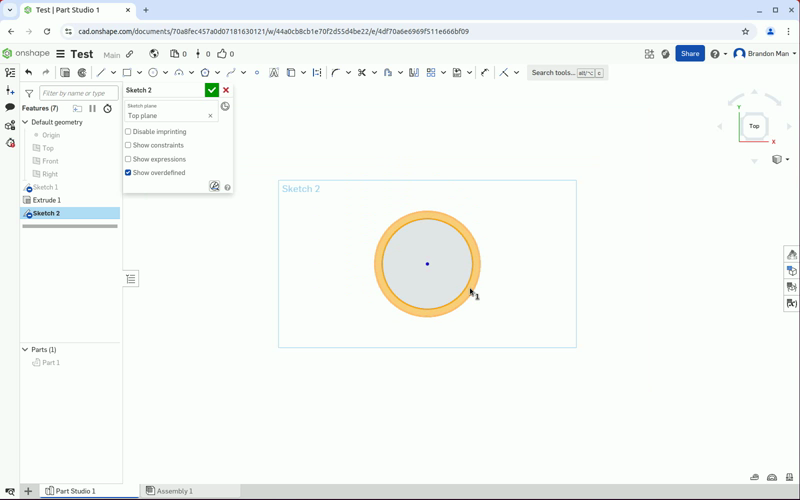
scroll(-6)
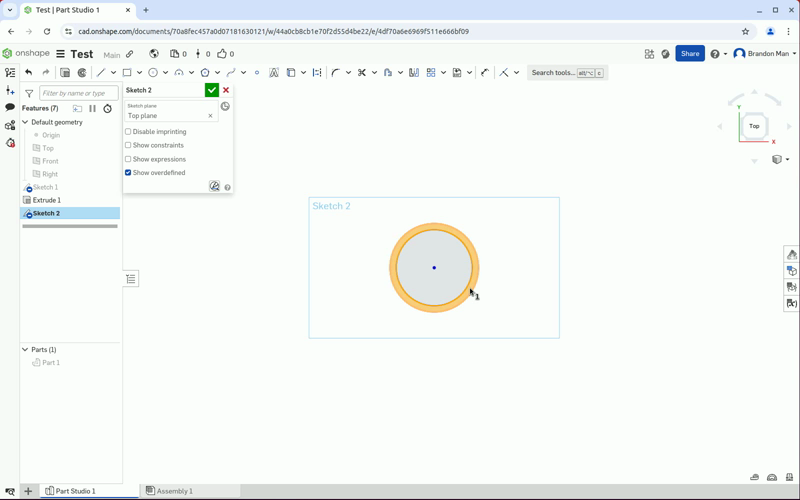
scroll(-6)
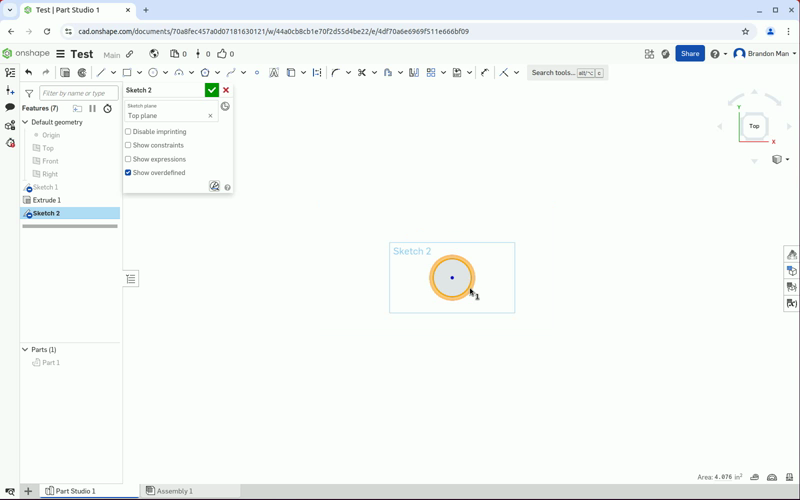
scroll(-6)
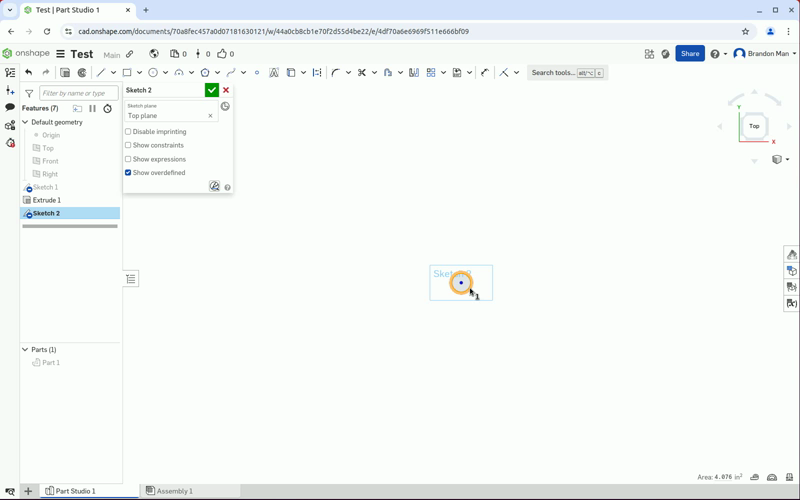
mouse_move(73, 352)
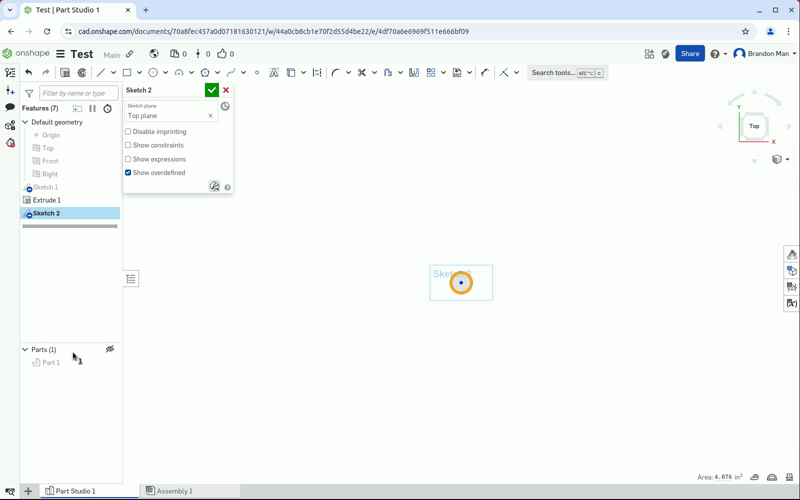
key(shift+y)
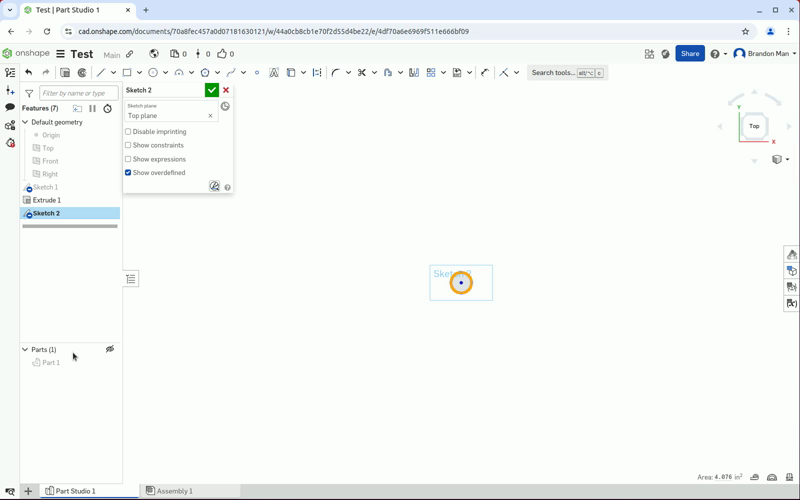
key(shift+e)
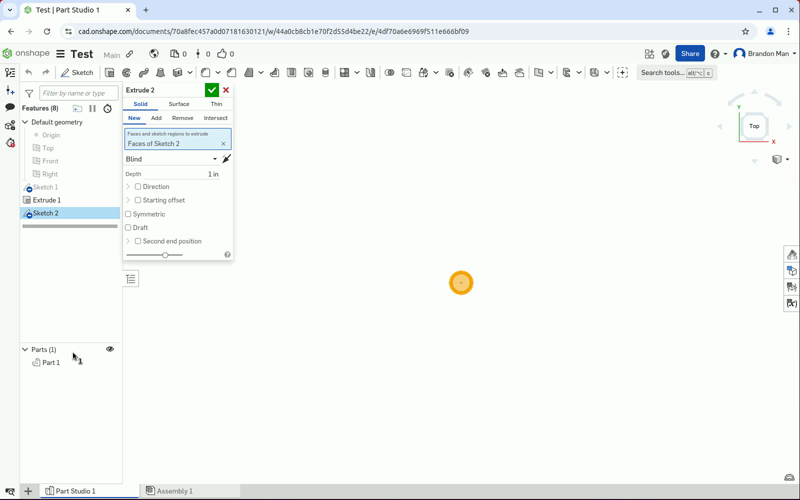
mouse_move(143, 106)
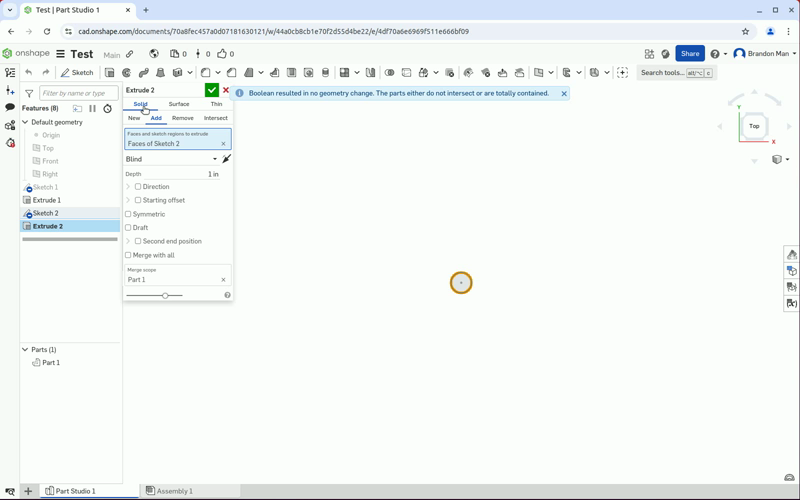
click(143, 106)
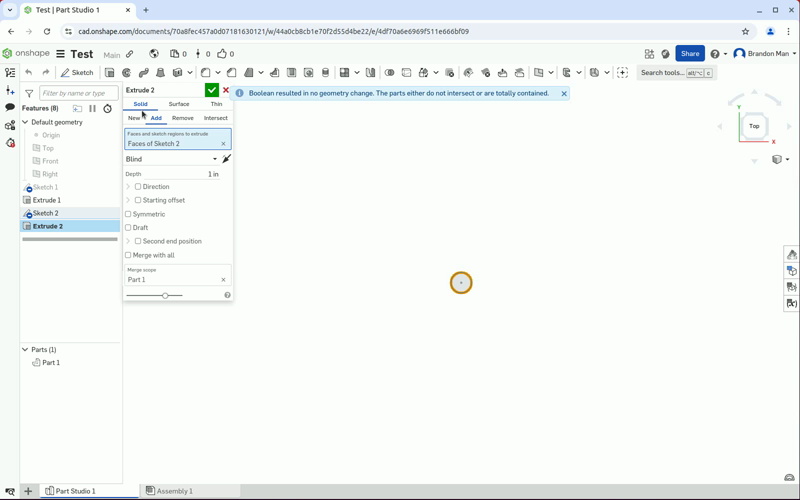
mouse_move(137, 120)
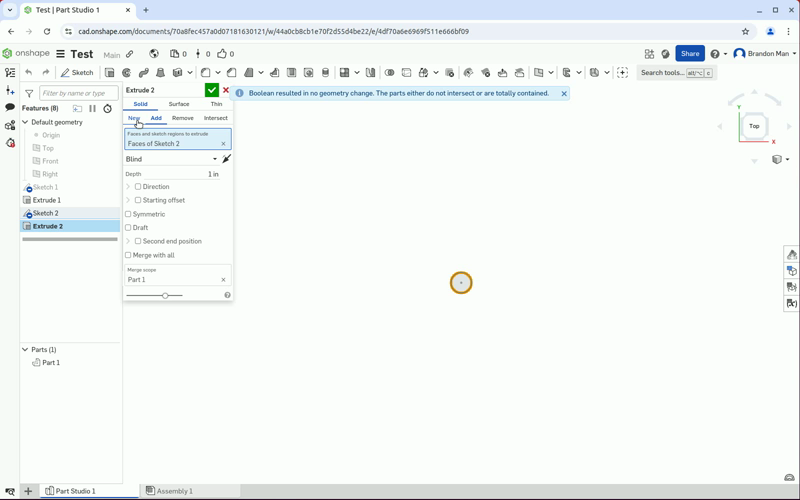
click(137, 120)
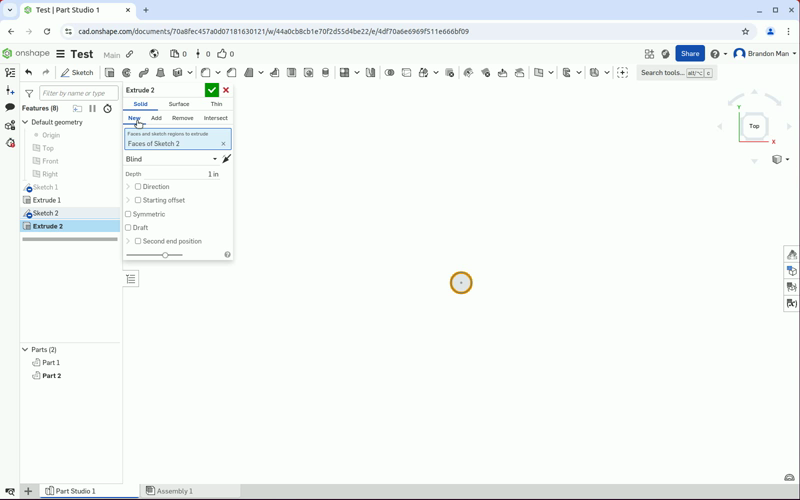
key(tab, 4)
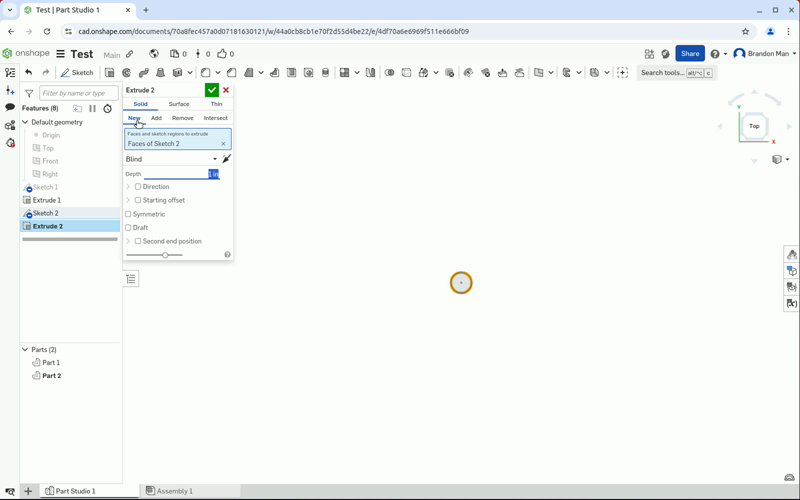
text(23.108)
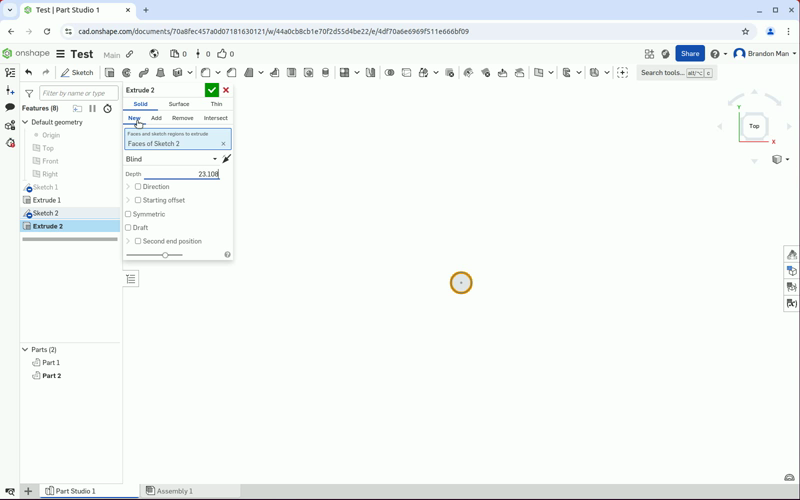
key(enter)
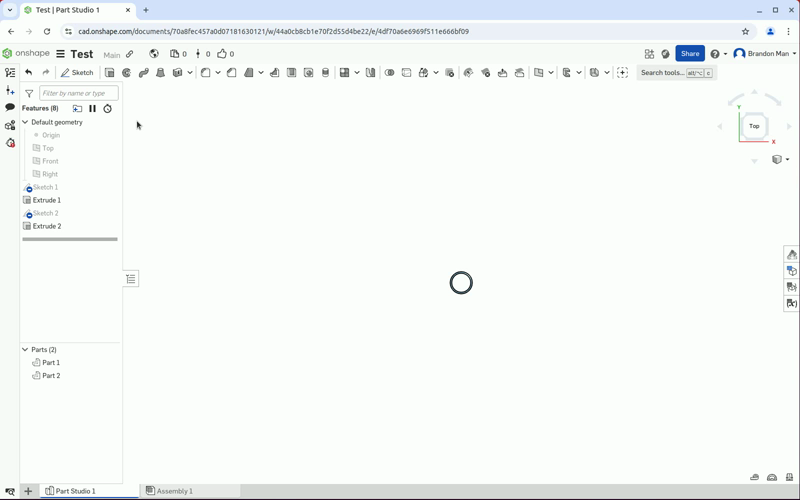
key(shift+h)
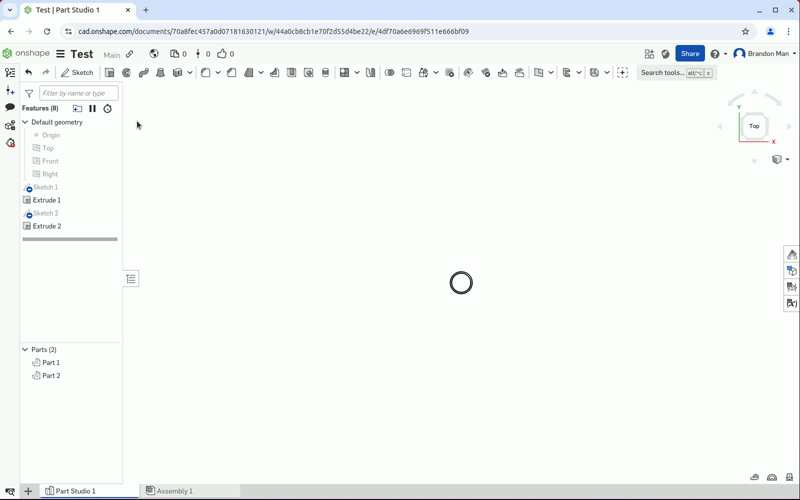
key(shift+h)
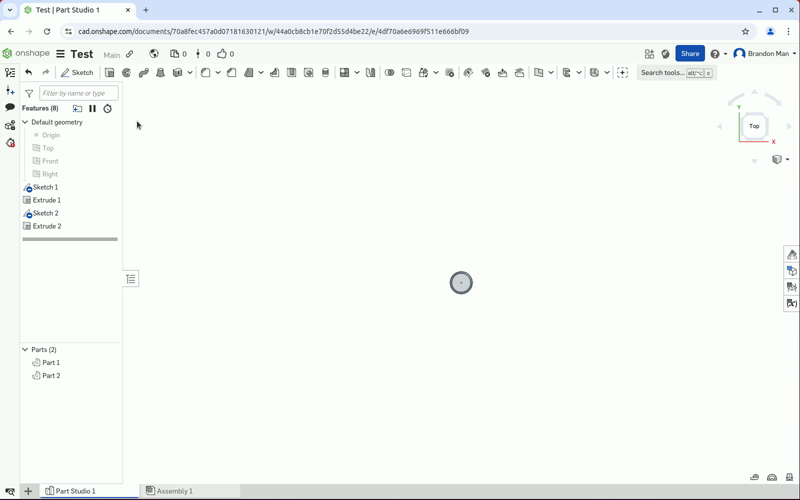
key(shift+7)
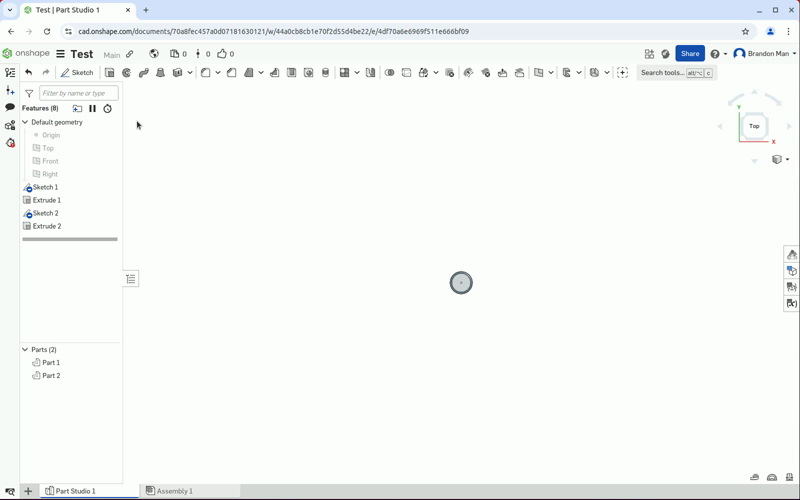
key(up, 3)
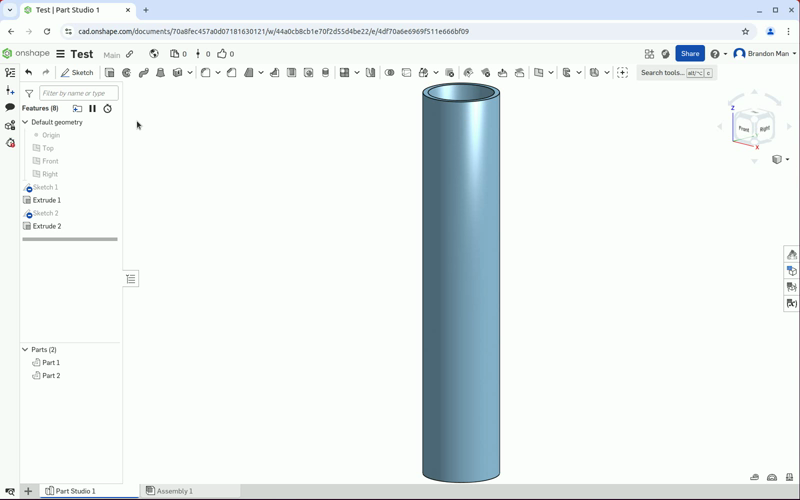
key(left, 3)
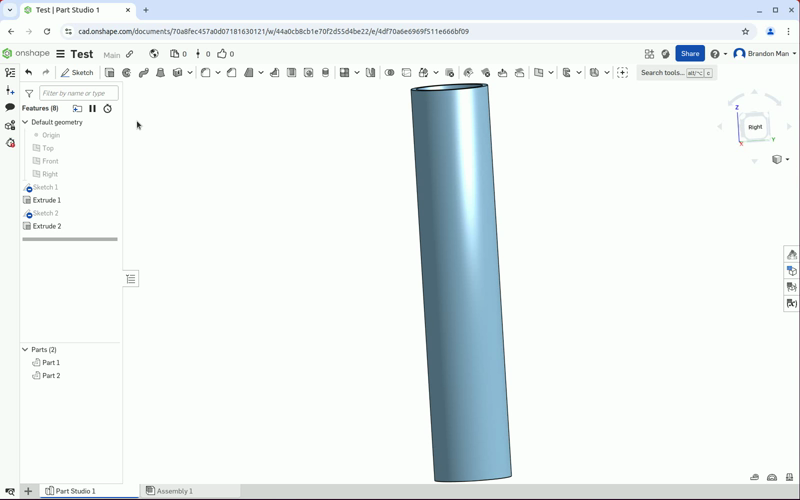
key(right, 3)
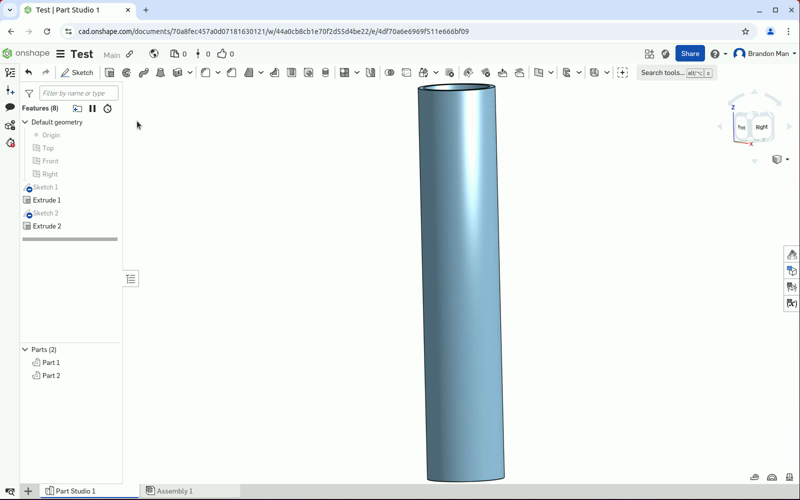
key(down, 3)
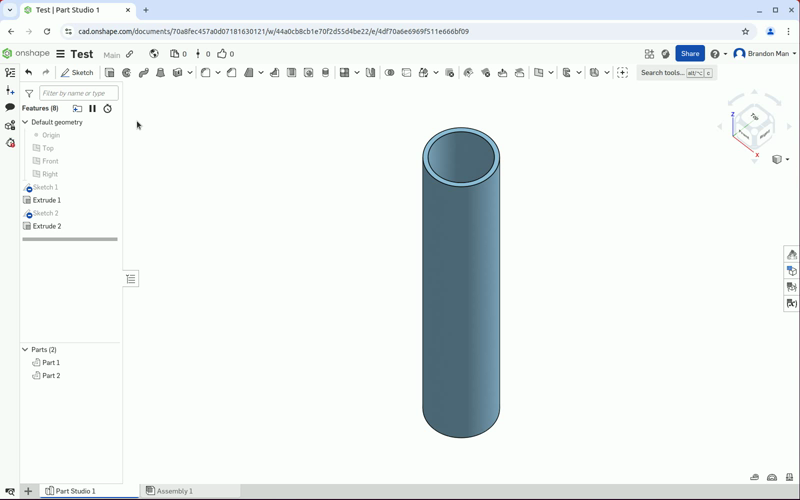
mouse_move(73, 189)
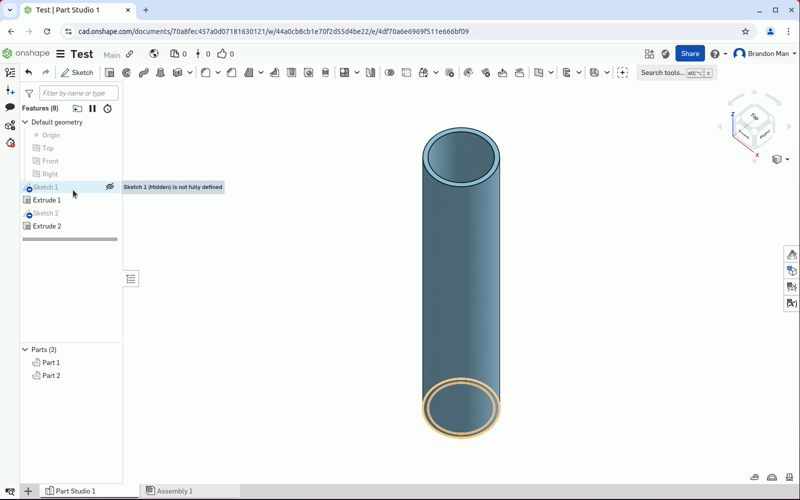
click(73, 189)